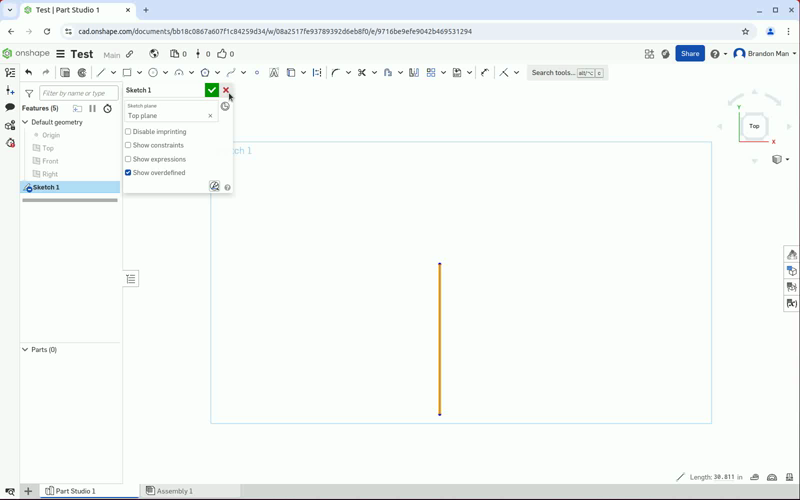
key(shift+h)
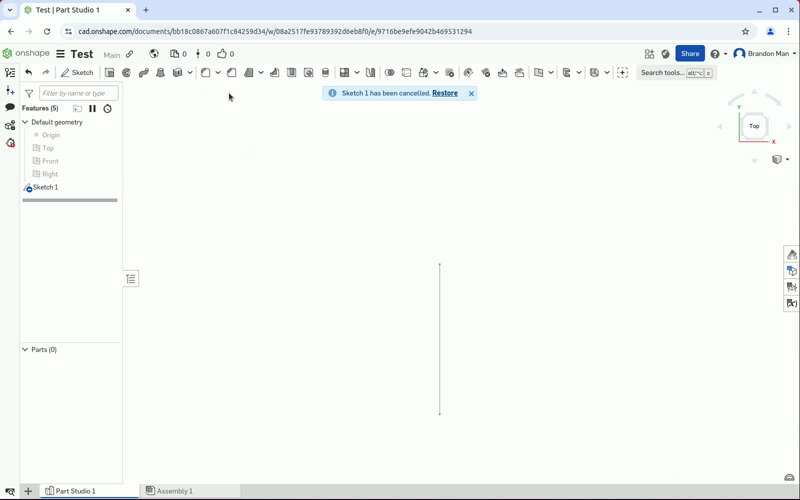
key(shift+s)
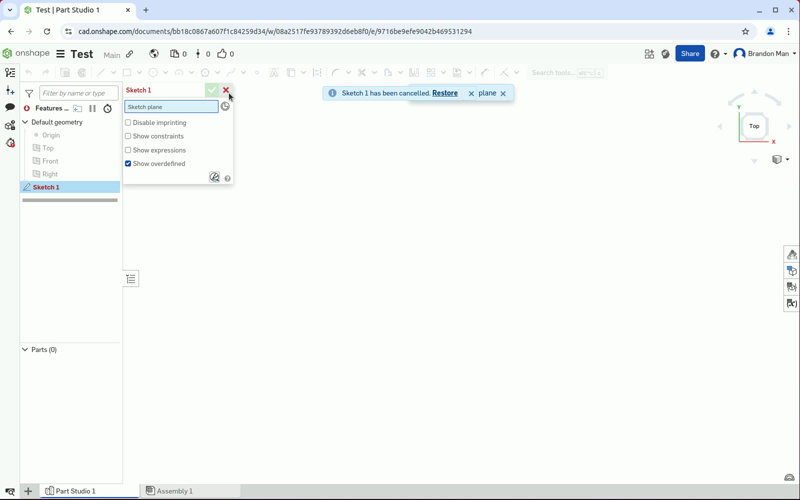
mouse_move(73, 150)
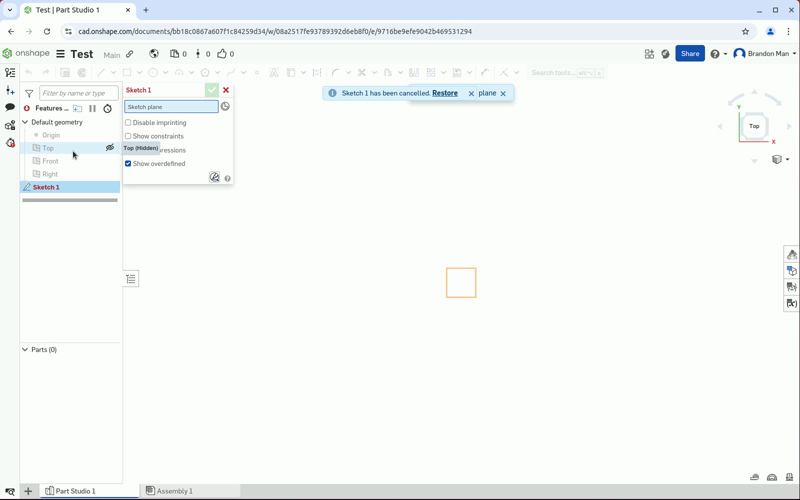
click(73, 150)
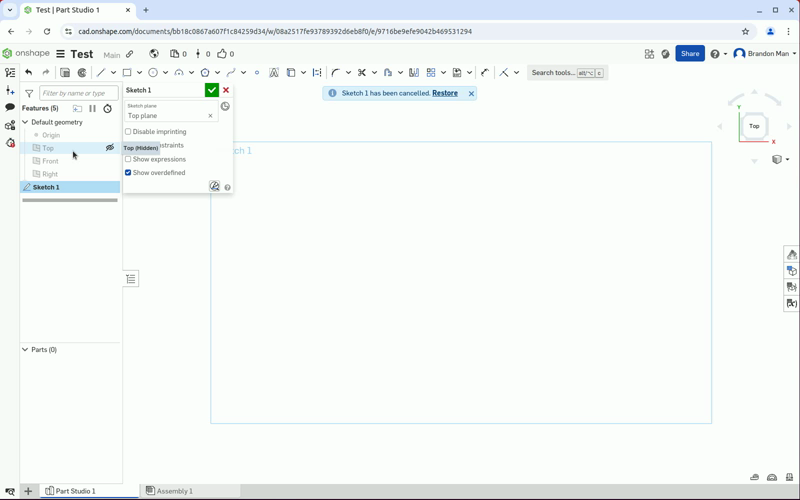
mouse_move(73, 352)
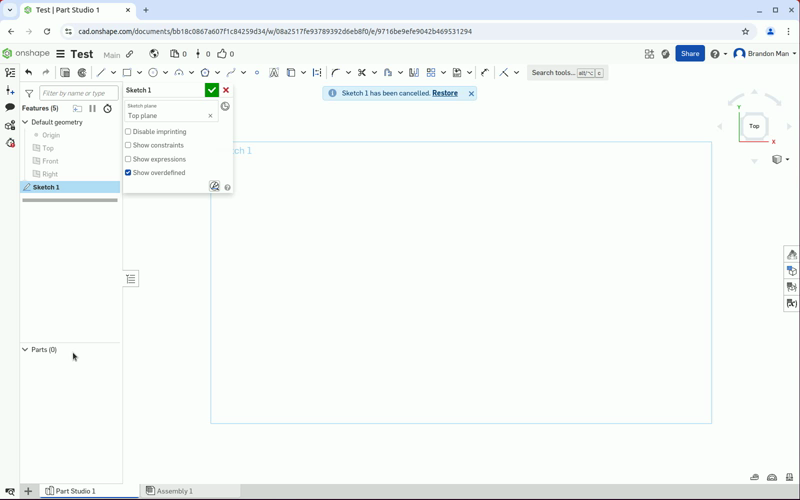
key(y)
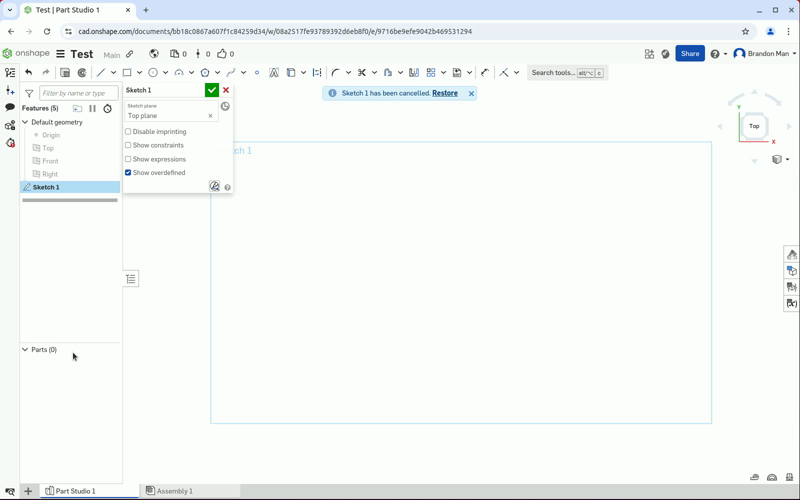
key(c)
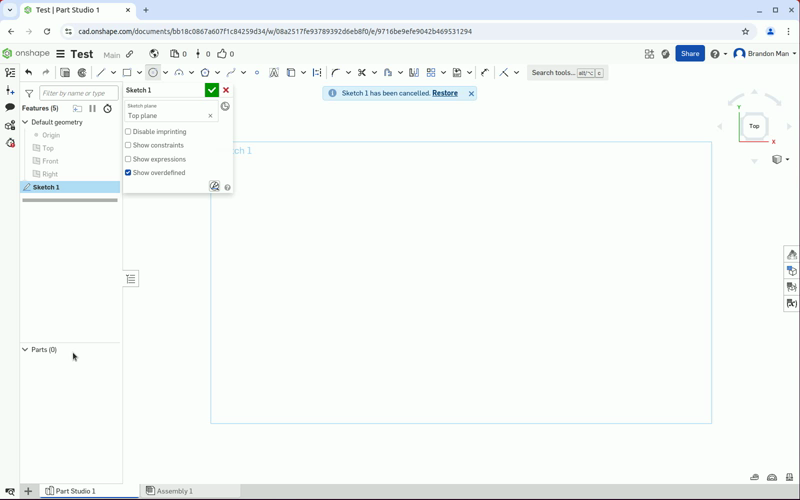
key_down(shift)
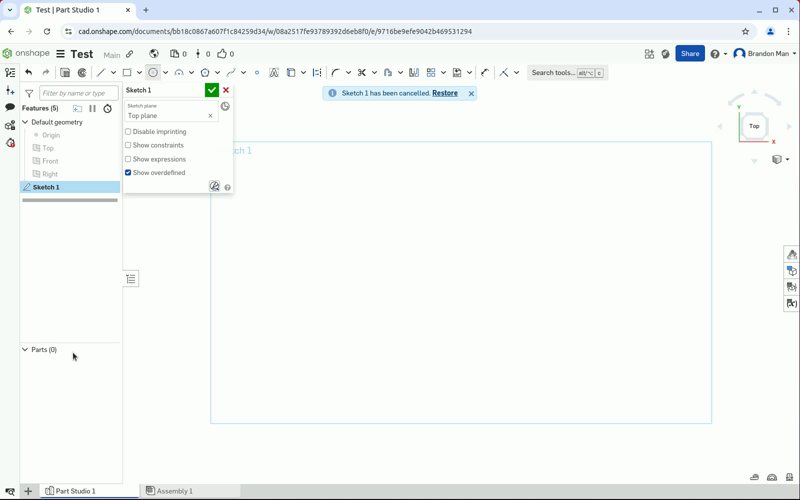
mouse_move(461, 282)
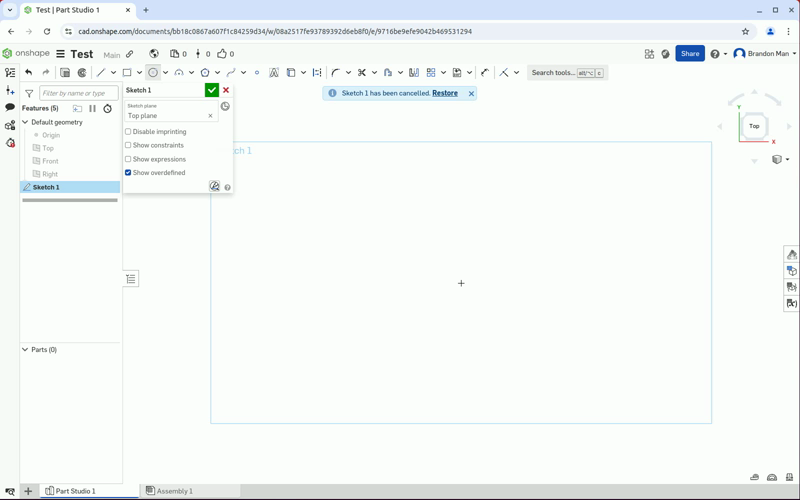
click(461, 282)
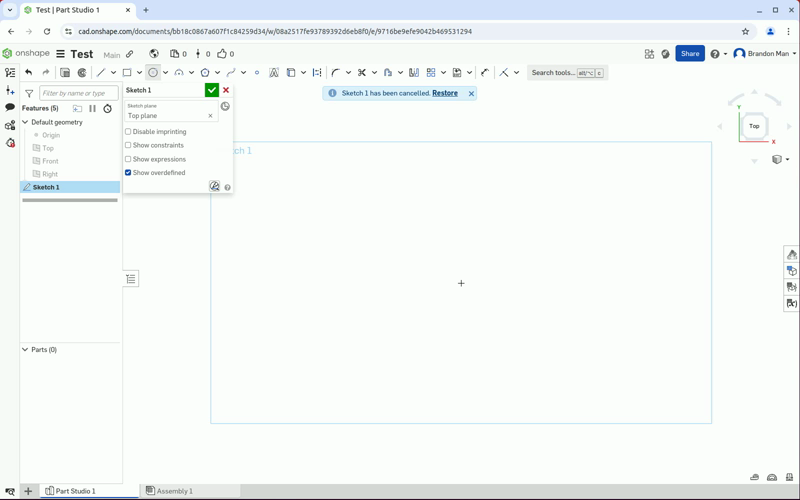
key_up(shift)
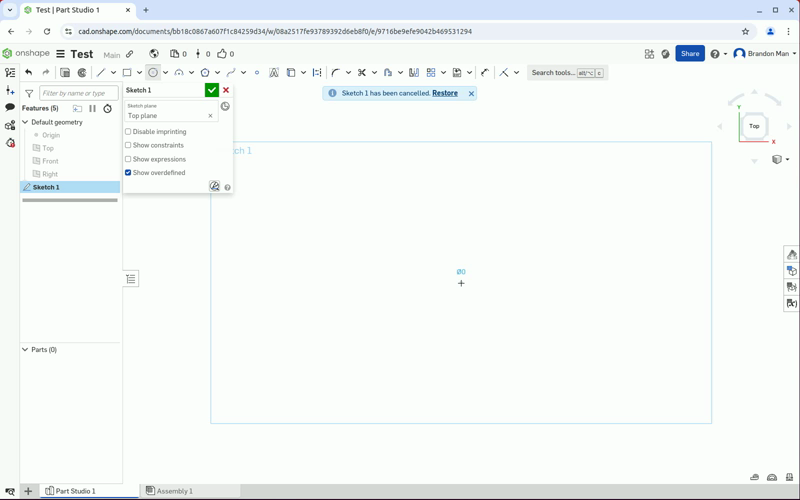
mouse_move(530, 282)
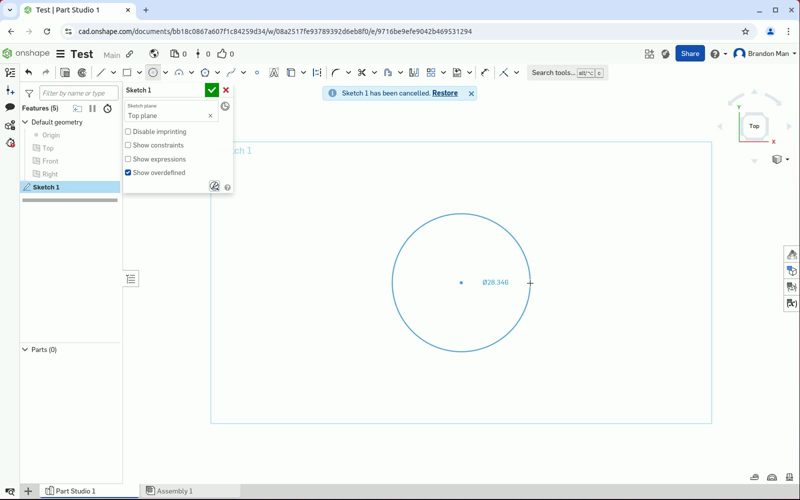
click(530, 282)
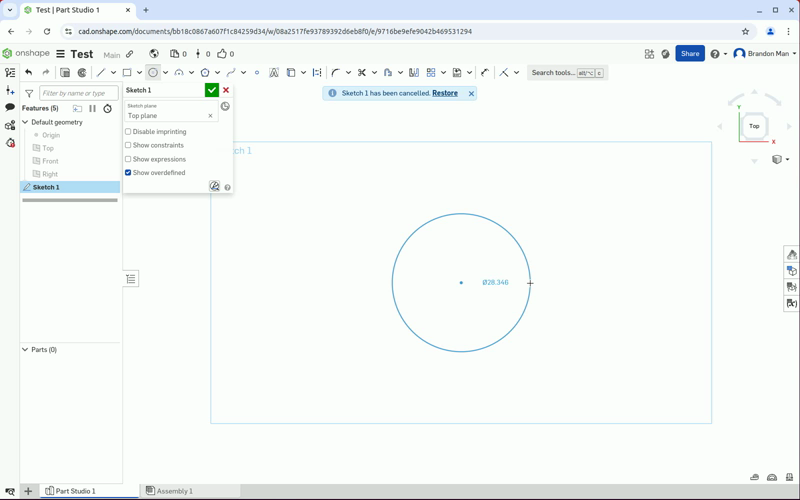
key(esc)
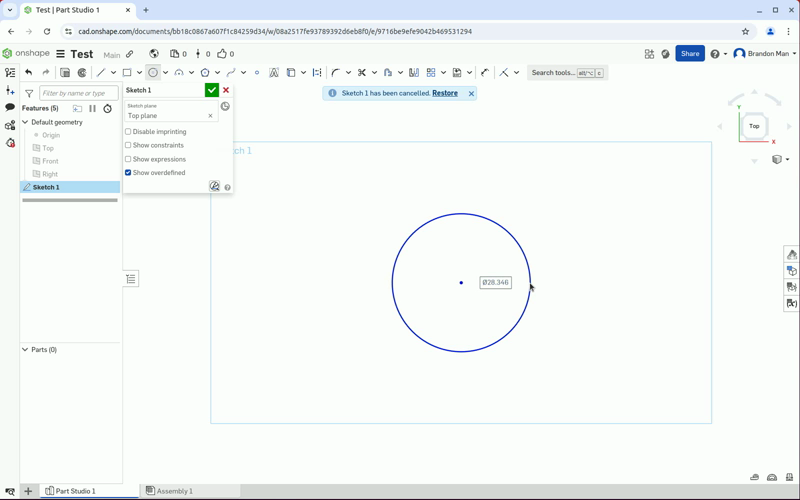
key(c)
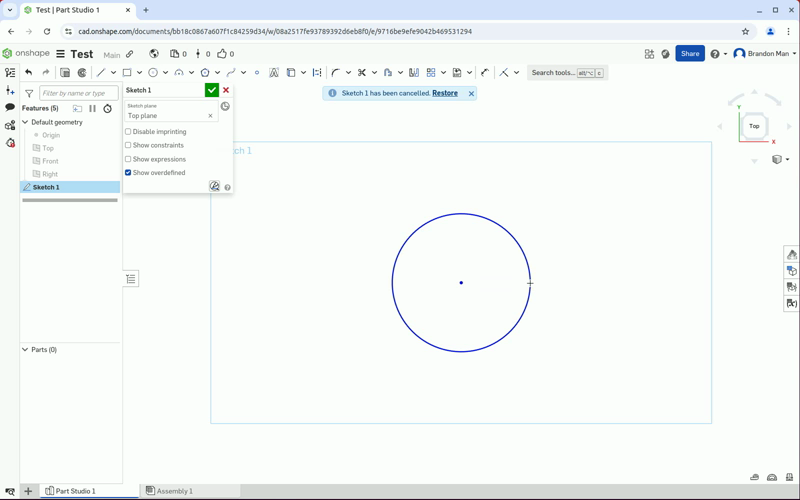
key_down(shift)
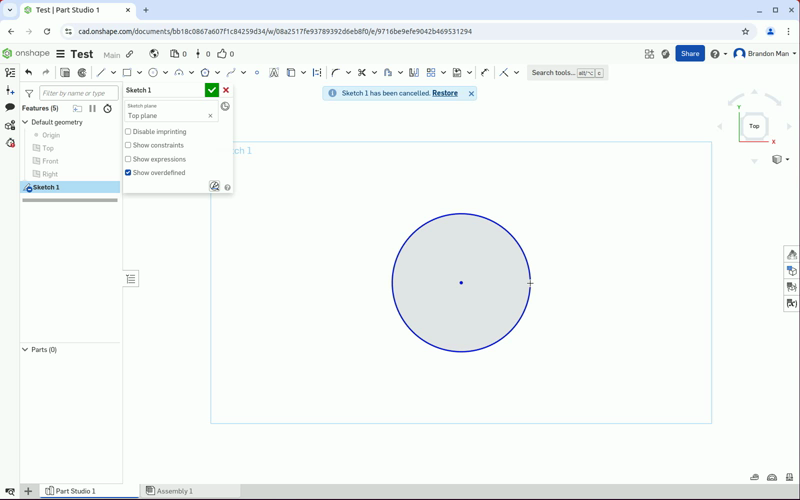
mouse_move(461, 282)
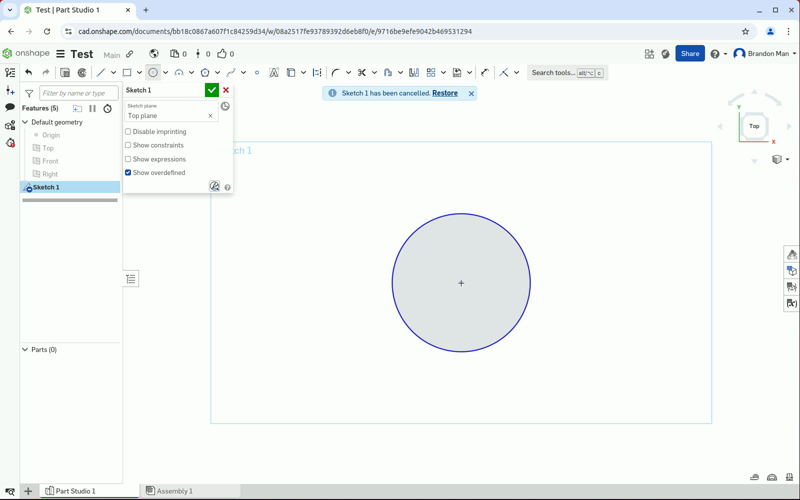
click(461, 282)
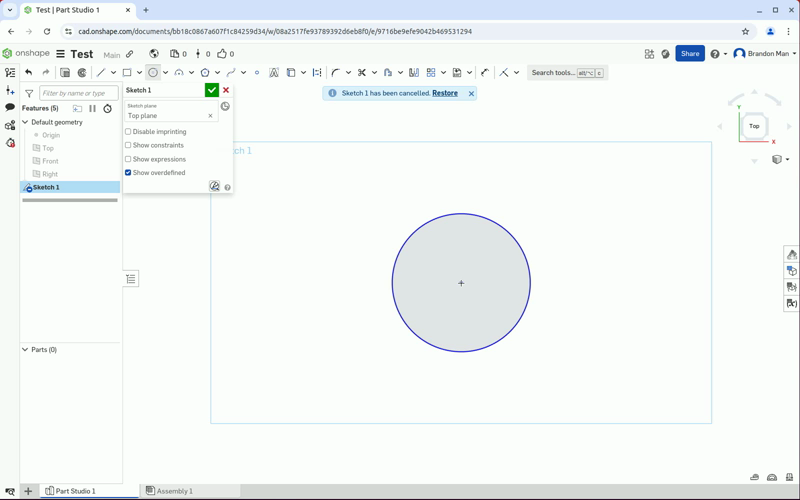
key_up(shift)
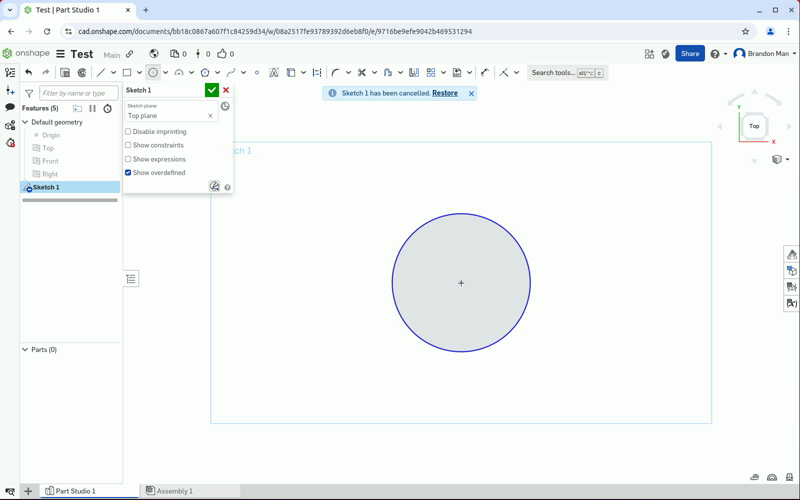
mouse_move(518, 282)
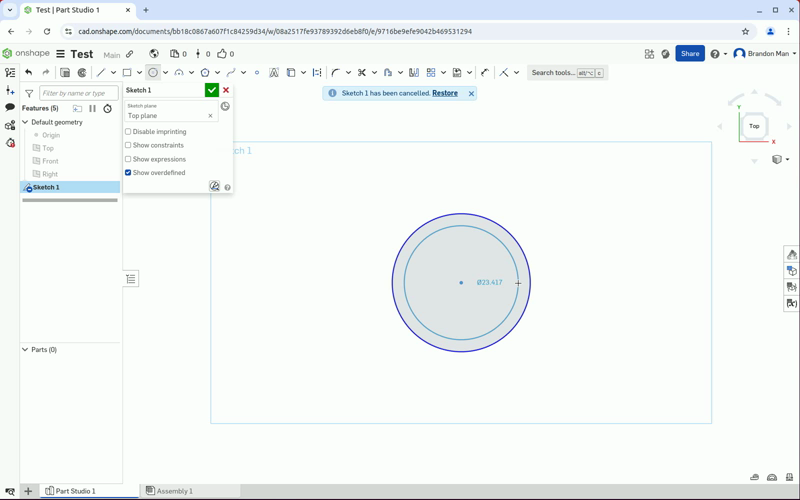
click(518, 282)
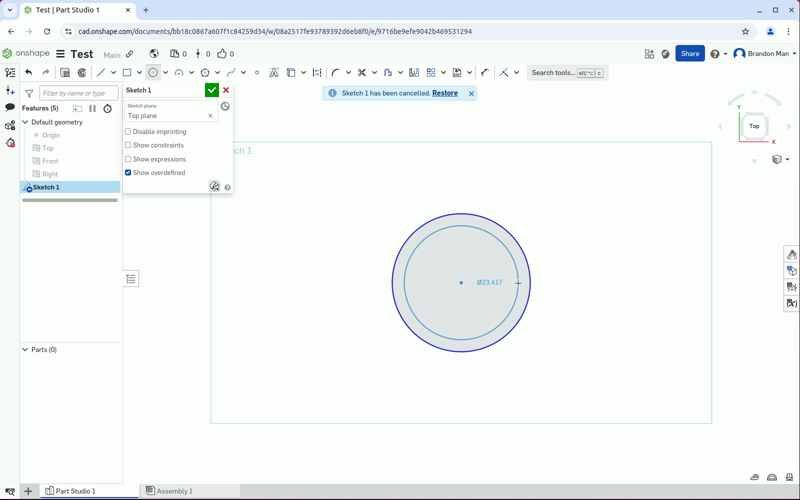
key(esc)
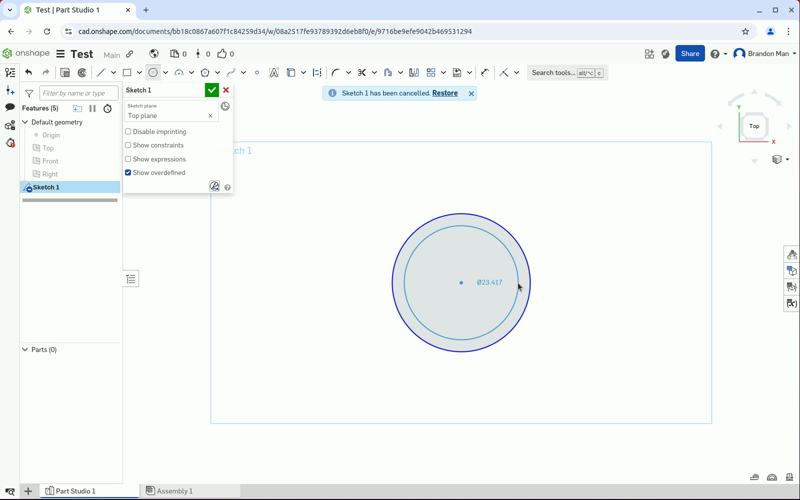
mouse_move(453, 343)
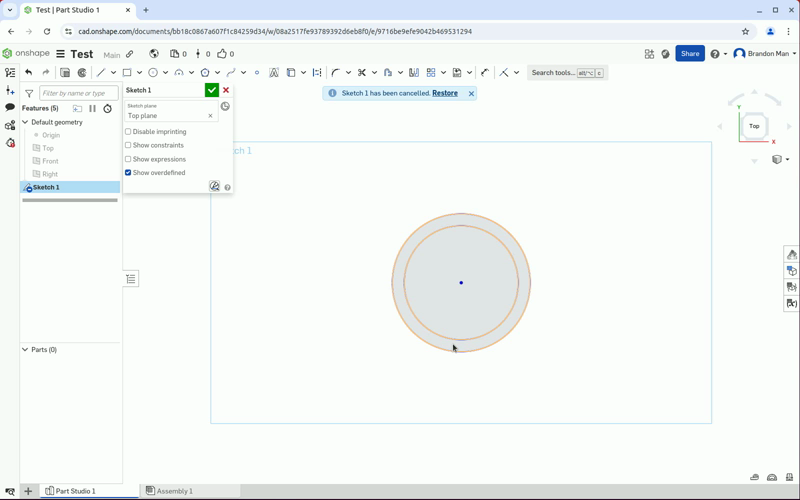
click(453, 343)
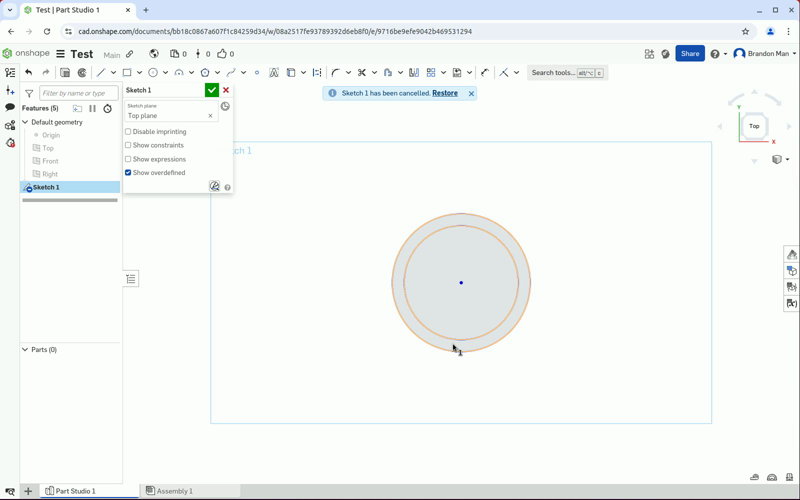
mouse_move(73, 352)
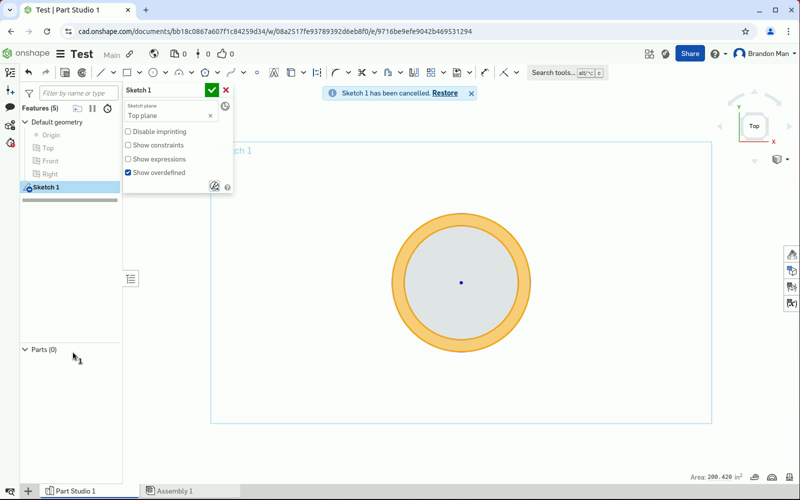
key(shift+y)
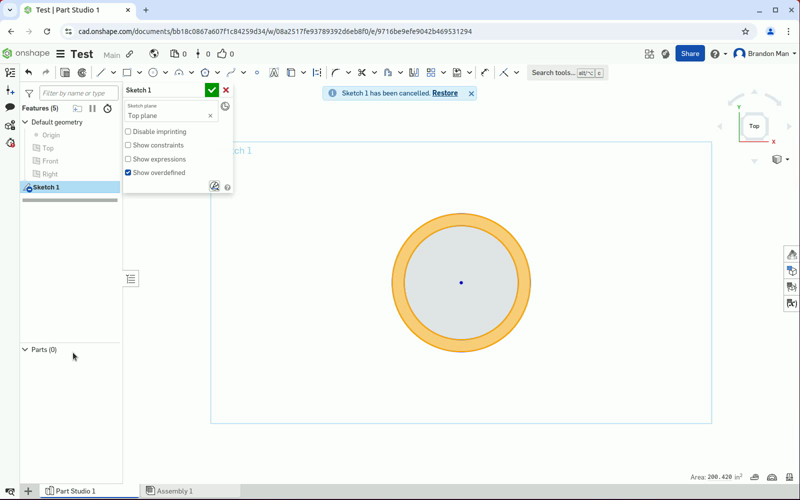
key(shift+e)
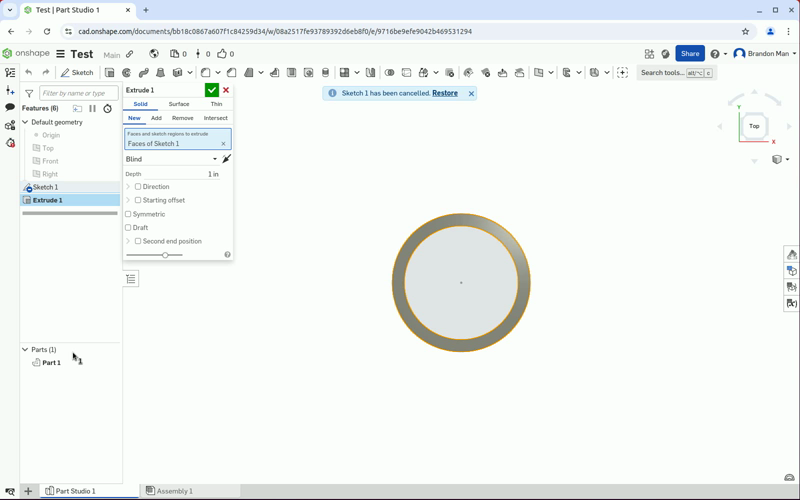
mouse_move(143, 106)
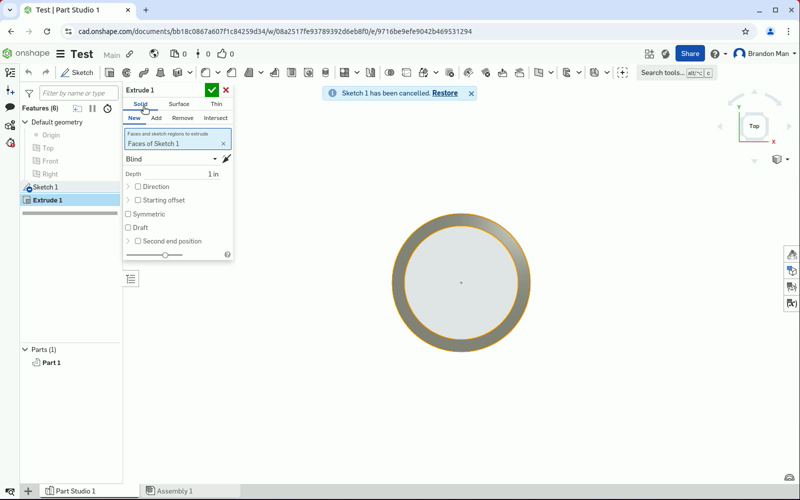
click(143, 106)
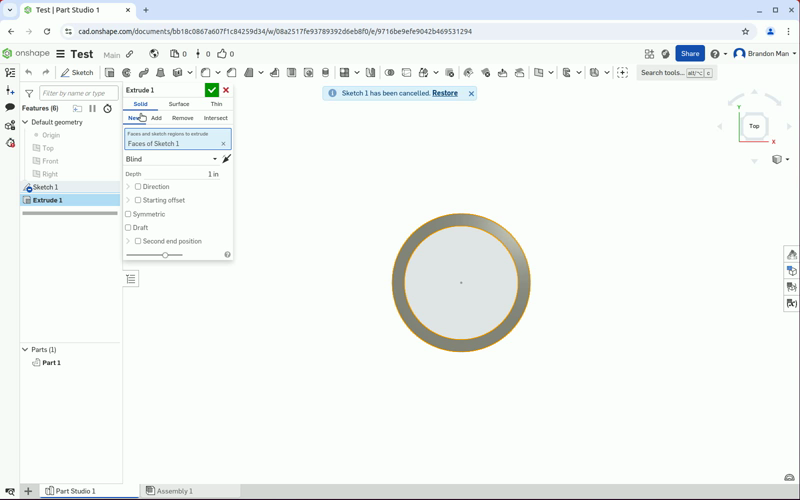
mouse_move(137, 120)
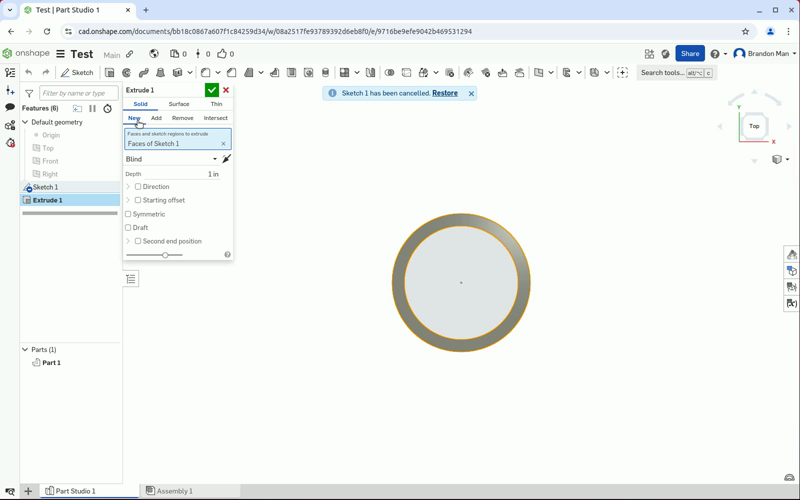
click(137, 120)
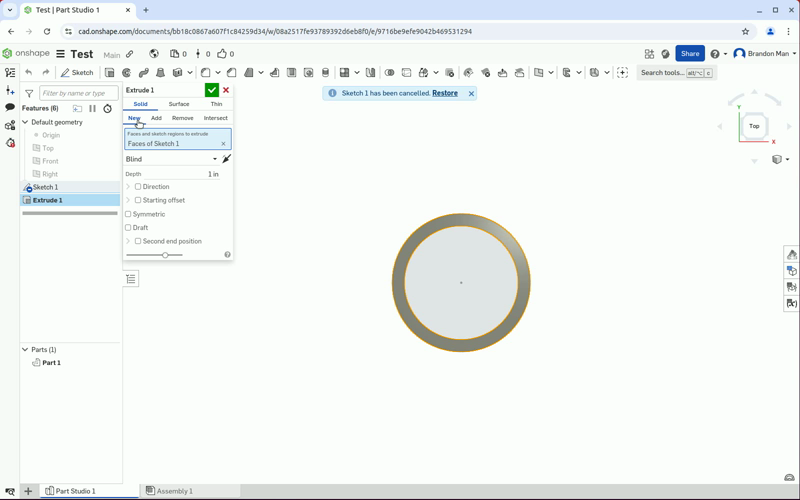
key(tab, 4)
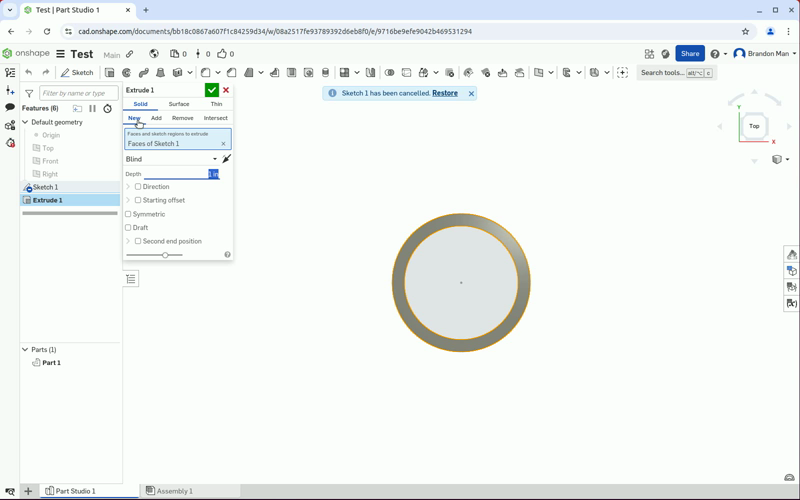
text(4.333)
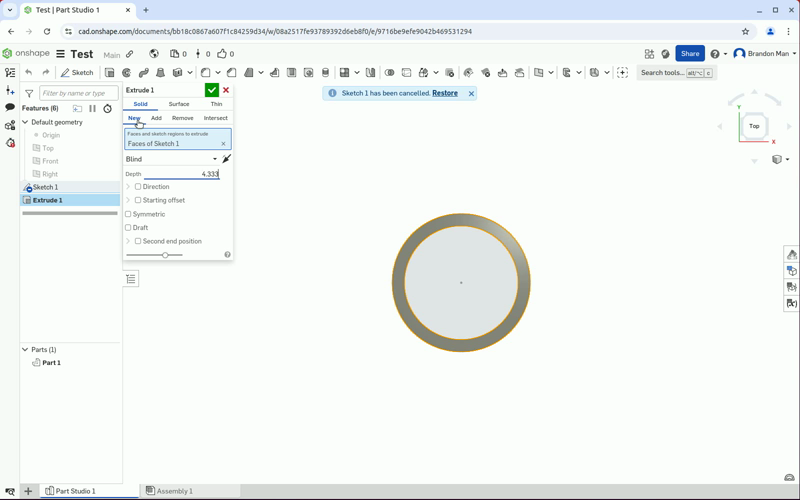
key(enter)
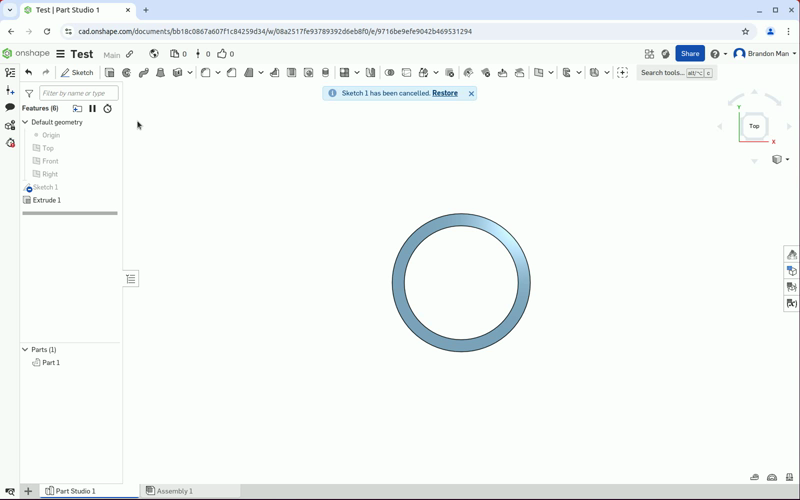
key(shift+h)
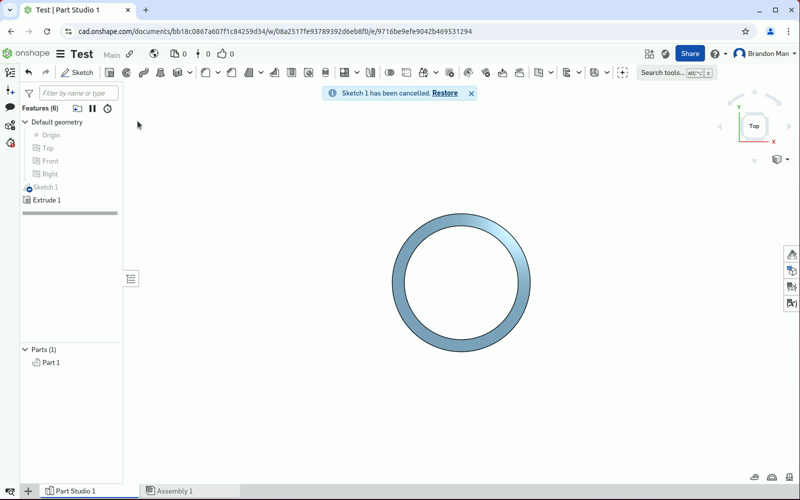
key(shift+h)
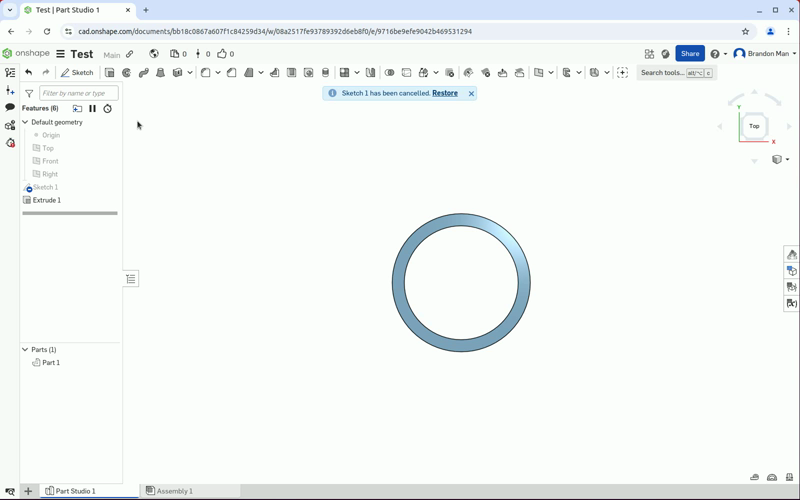
mouse_move(73, 189)
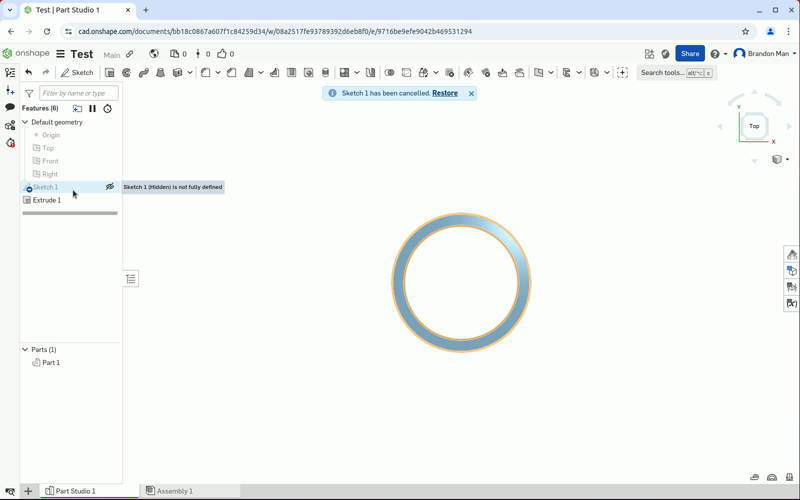
click(73, 189)
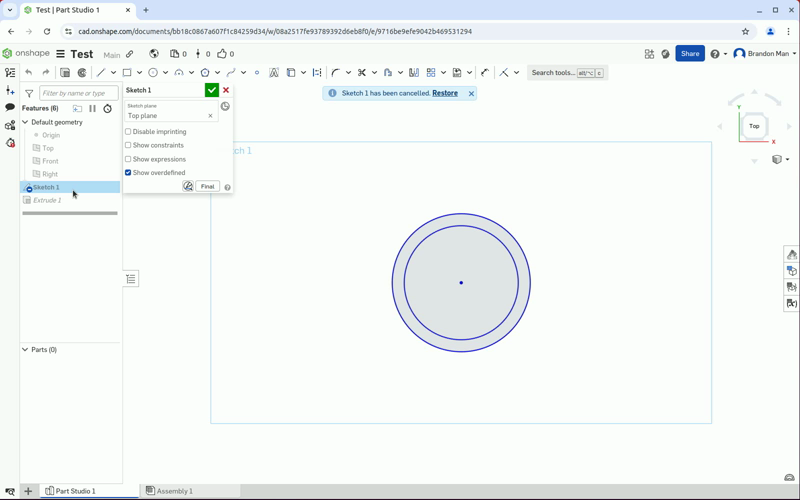
mouse_move(229, 92)
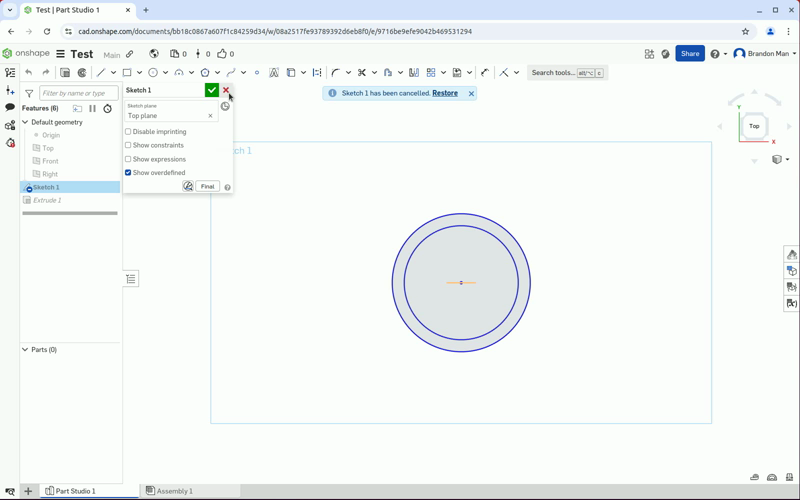
click(229, 92)
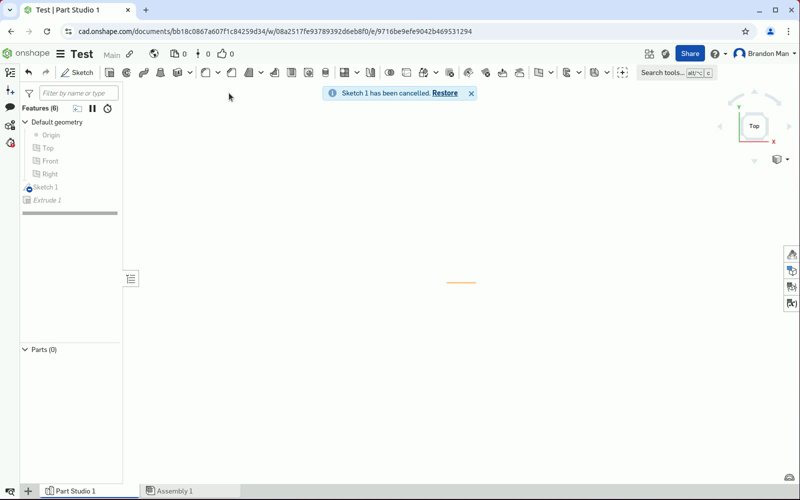
mouse_move(73, 352)
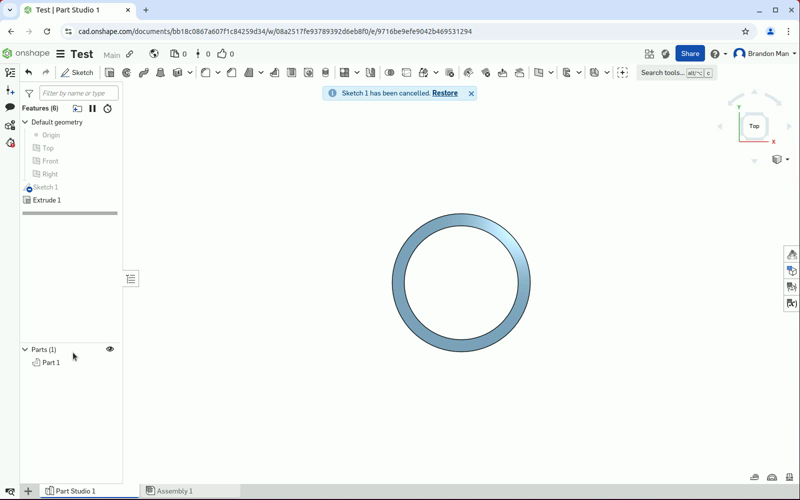
key(y)
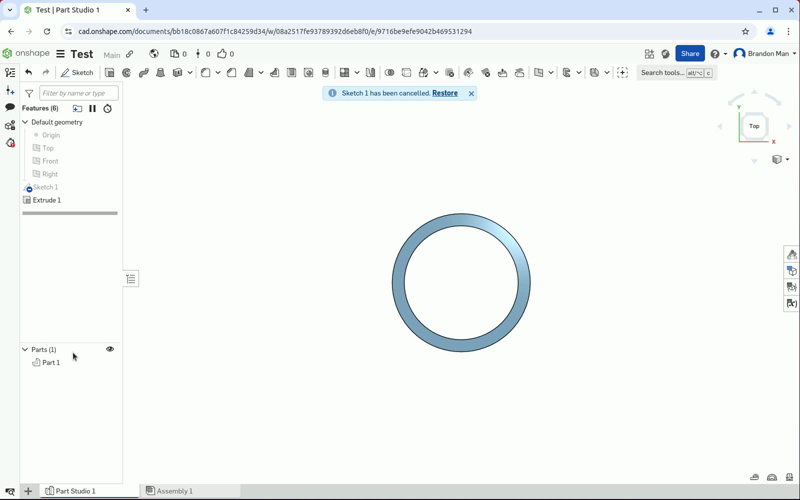
key(shift+p)
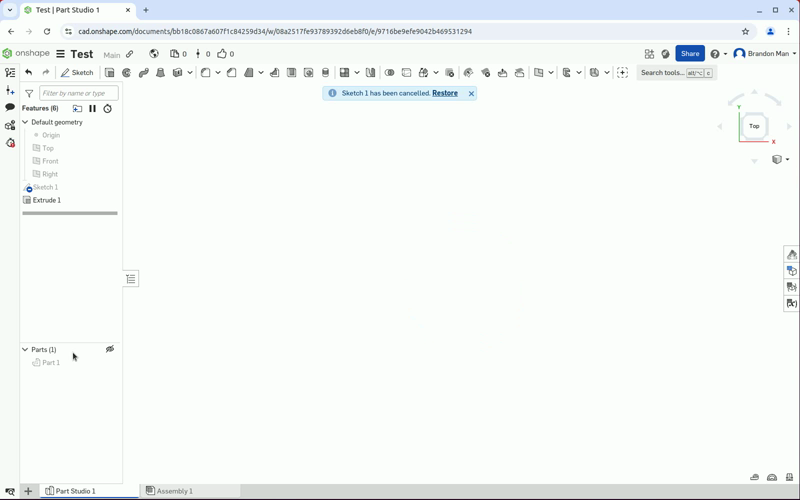
key(space)
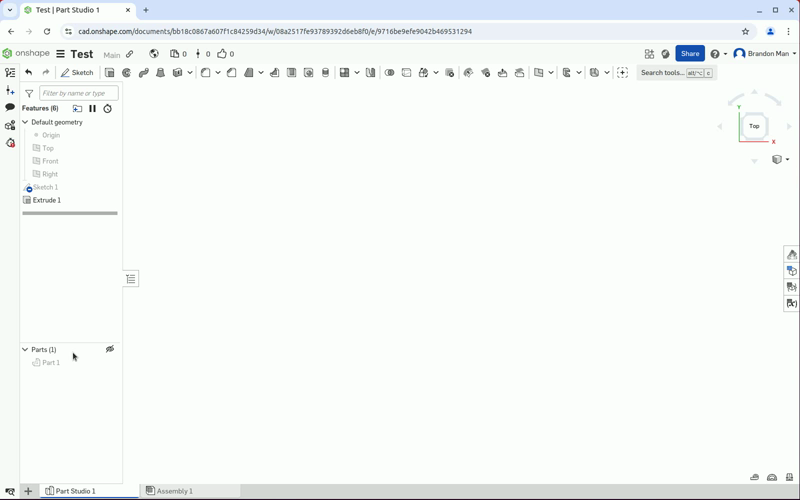
key_down(shift)
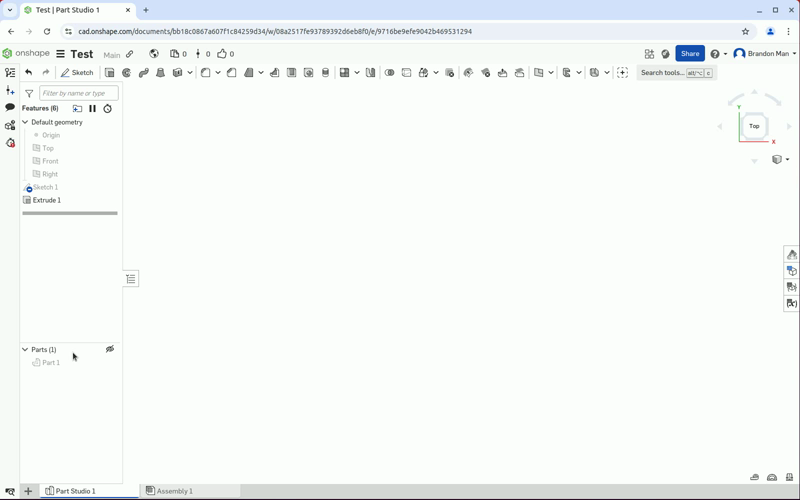
key(up)
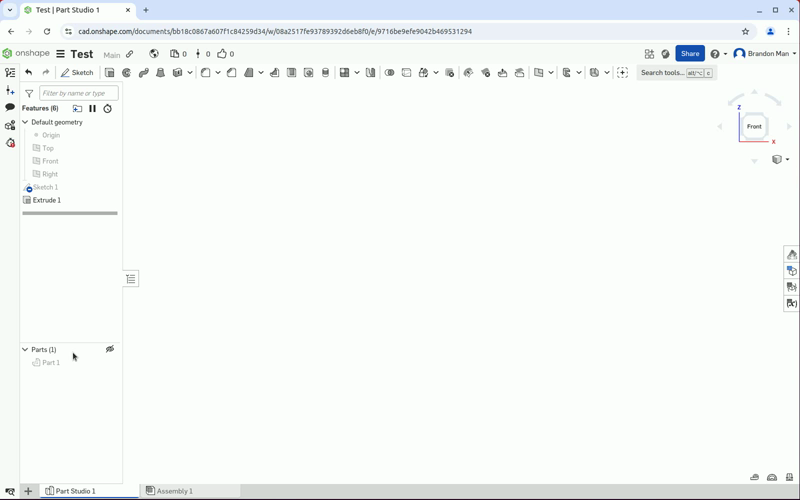
key_up(shift)
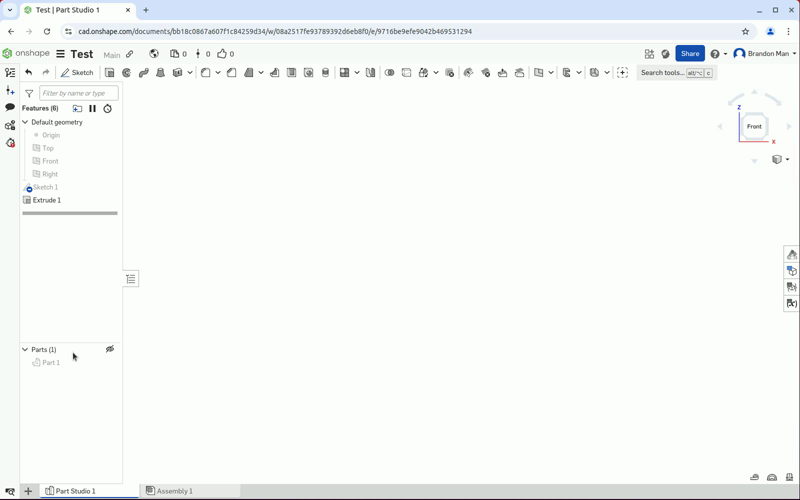
mouse_move(73, 352)
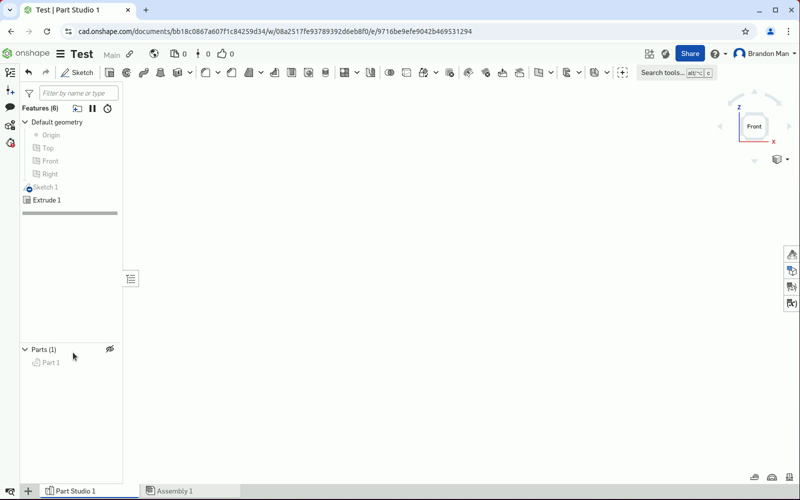
key(shift+y)
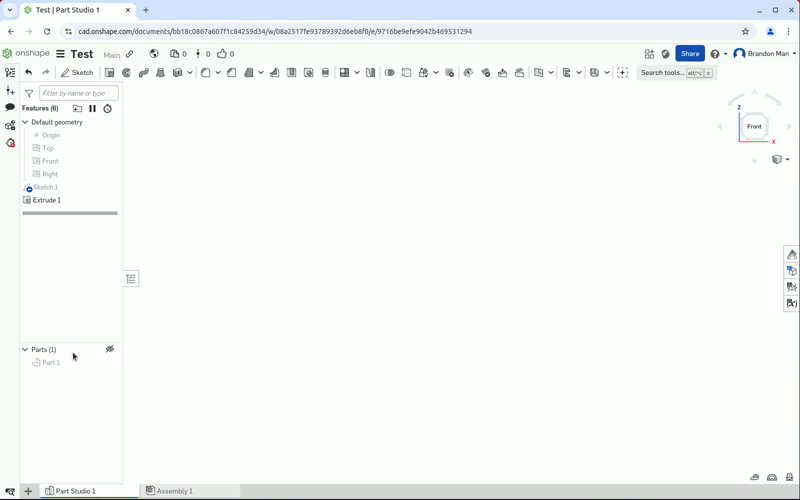
key(shift+s)
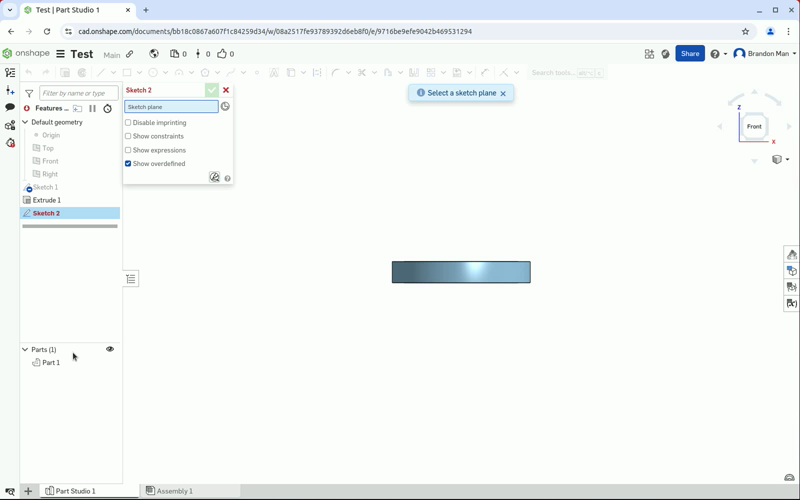
mouse_move(73, 163)
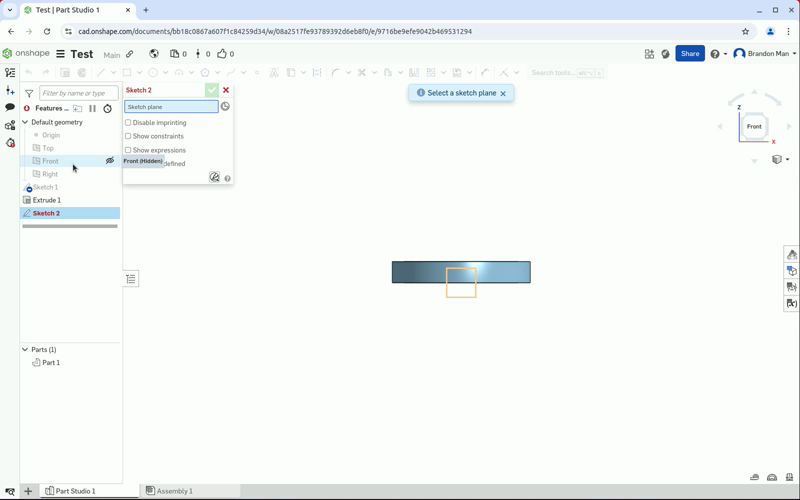
click(73, 163)
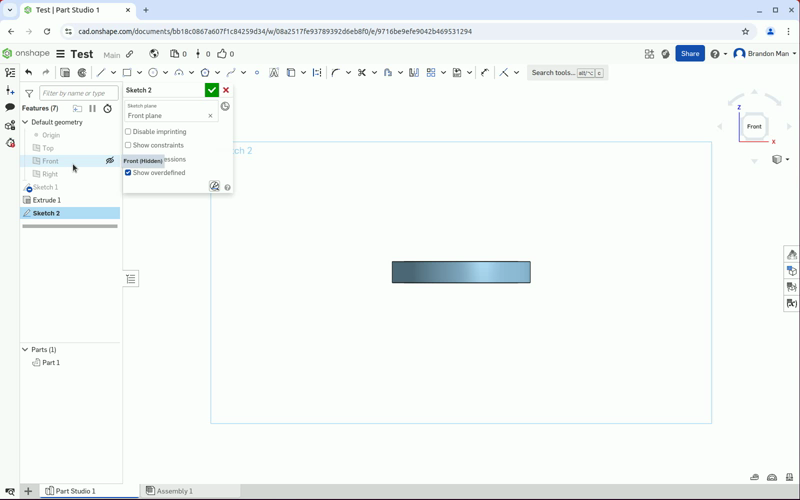
mouse_move(73, 352)
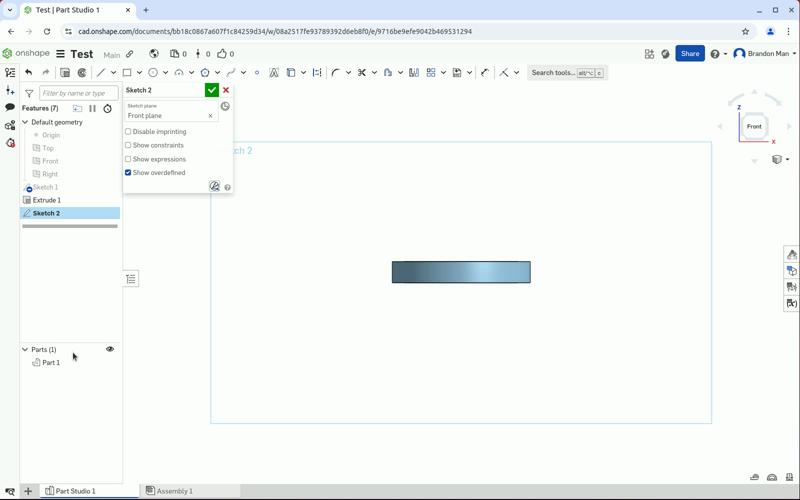
key(y)
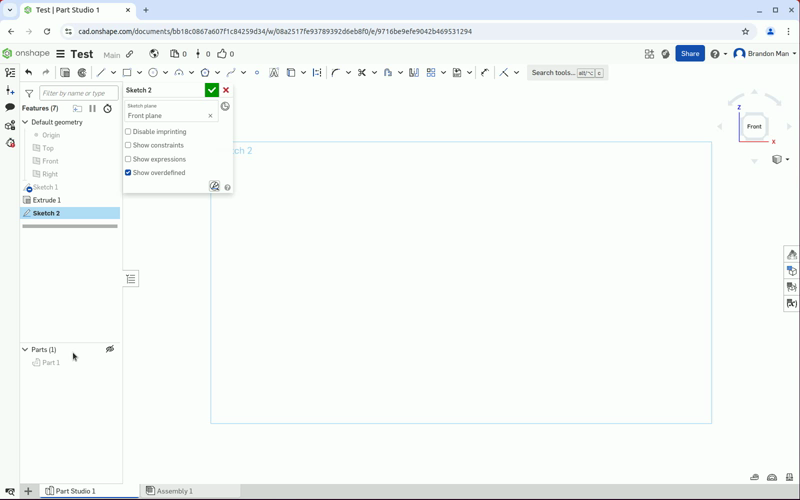
key(l)
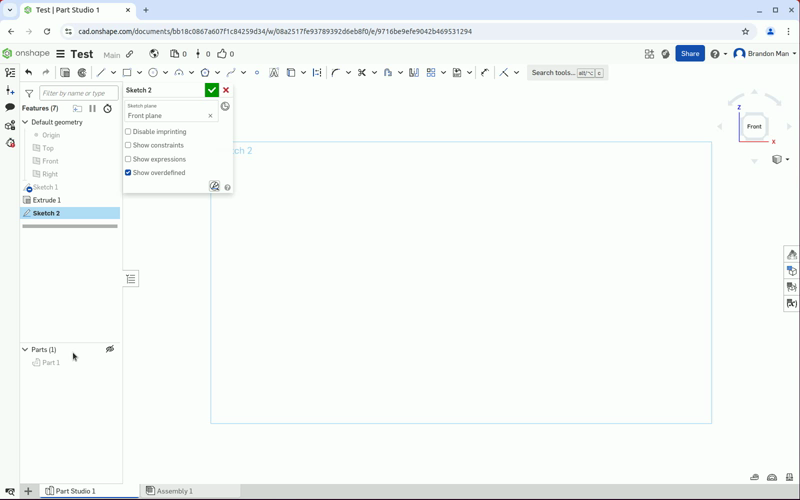
key_down(shift)
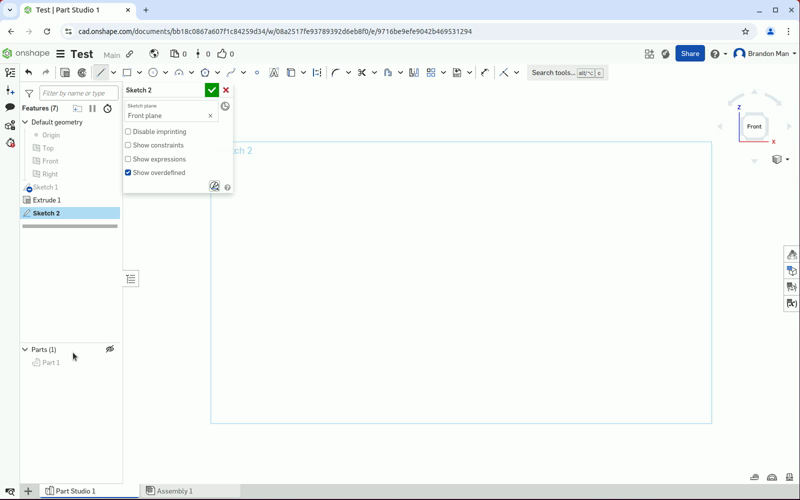
mouse_move(348, 251)
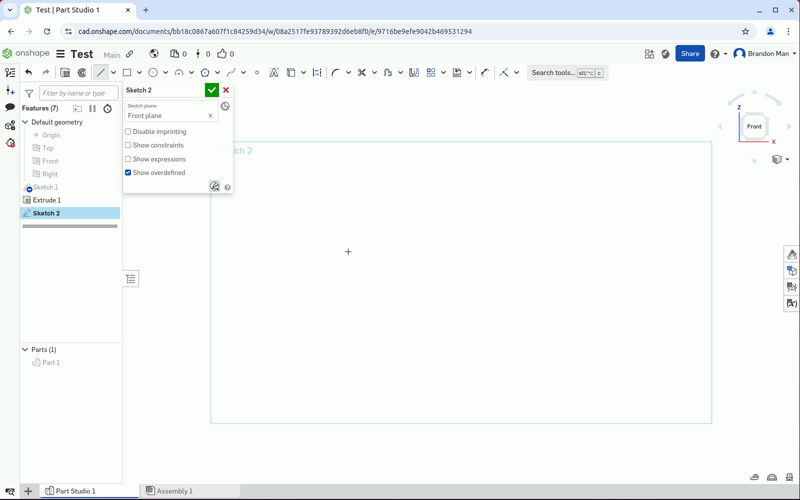
click(348, 251)
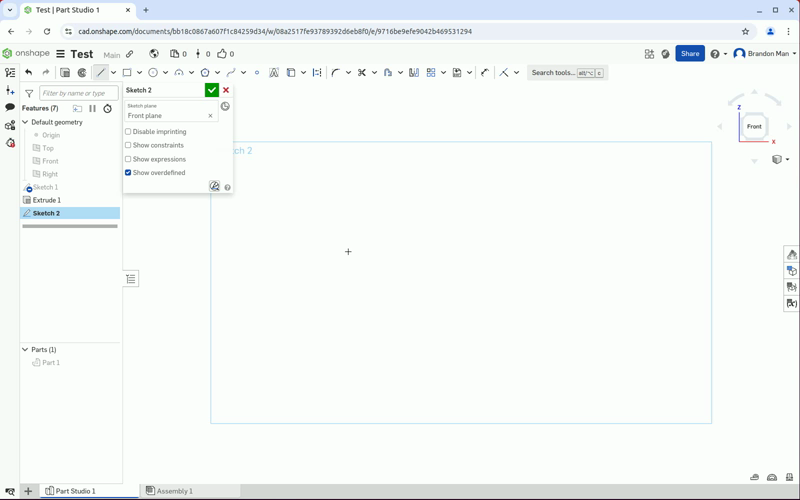
key_up(shift)
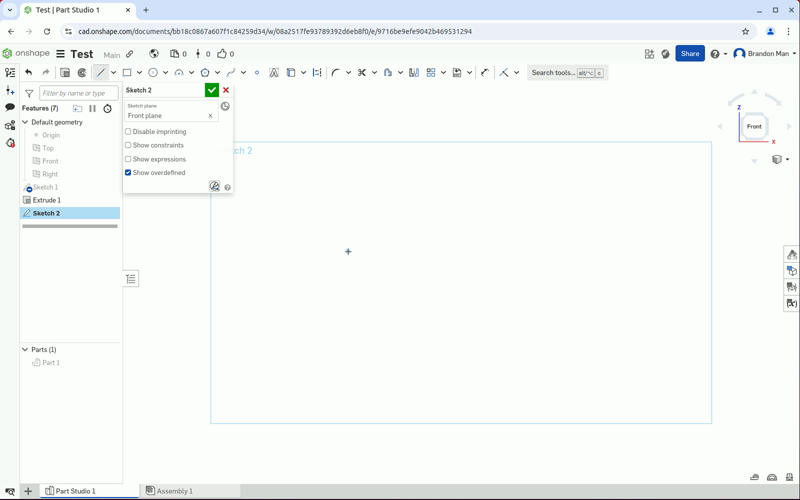
key_down(shift)
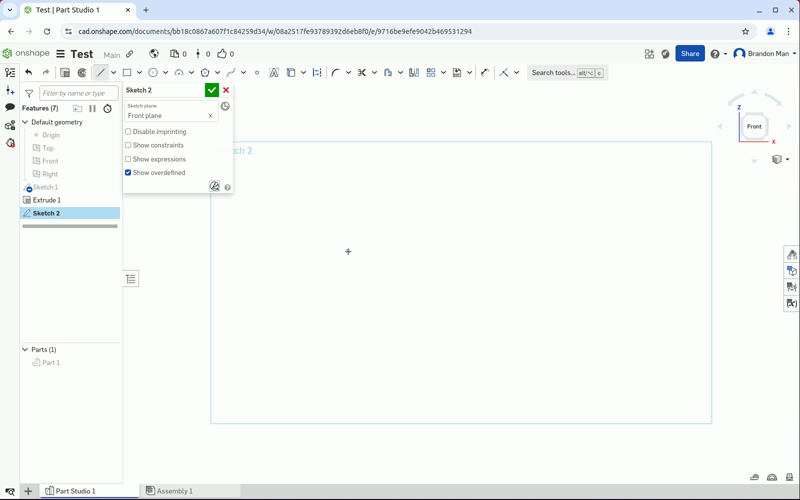
mouse_move(378, 251)
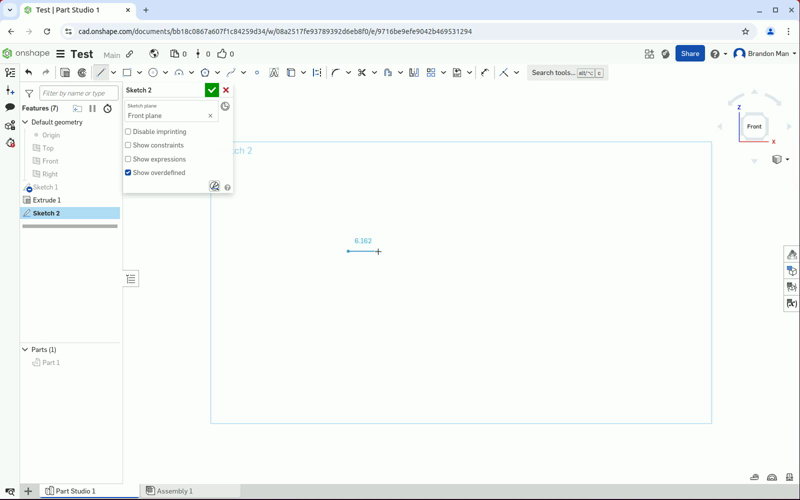
mouse_move(364, 251)
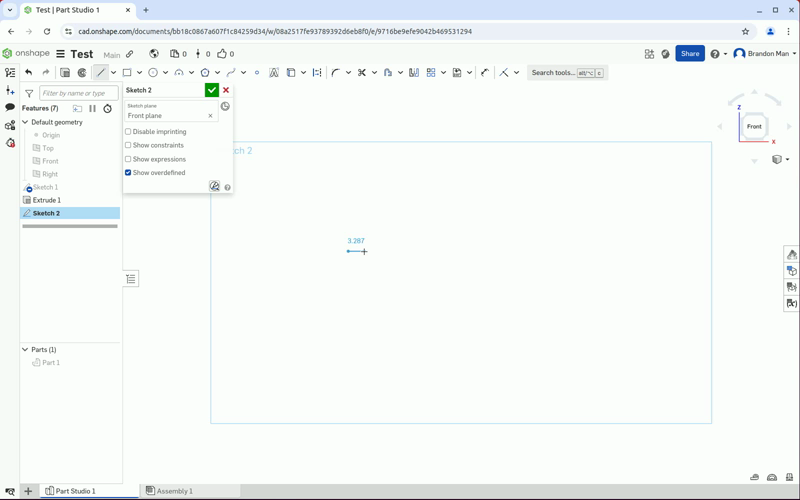
click(364, 251)
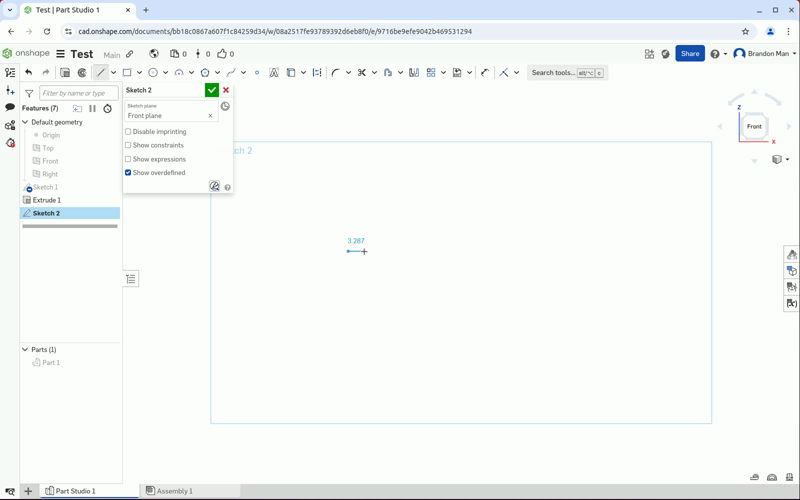
key_up(shift)
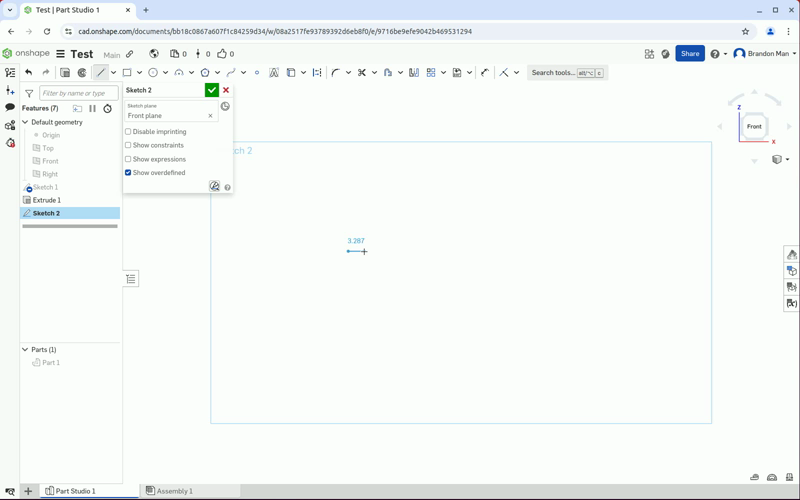
key_down(shift)
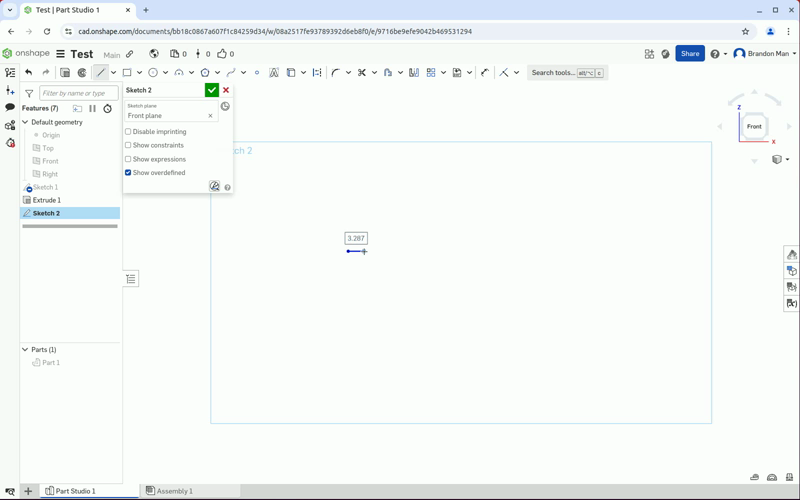
mouse_move(394, 251)
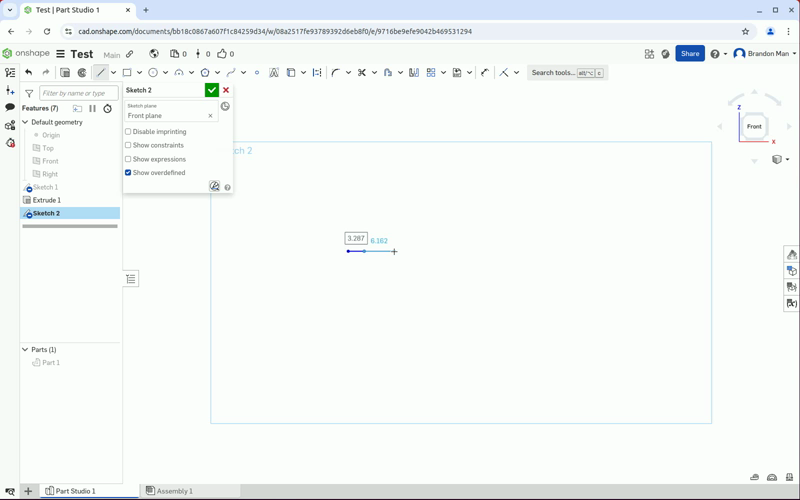
mouse_move(364, 204)
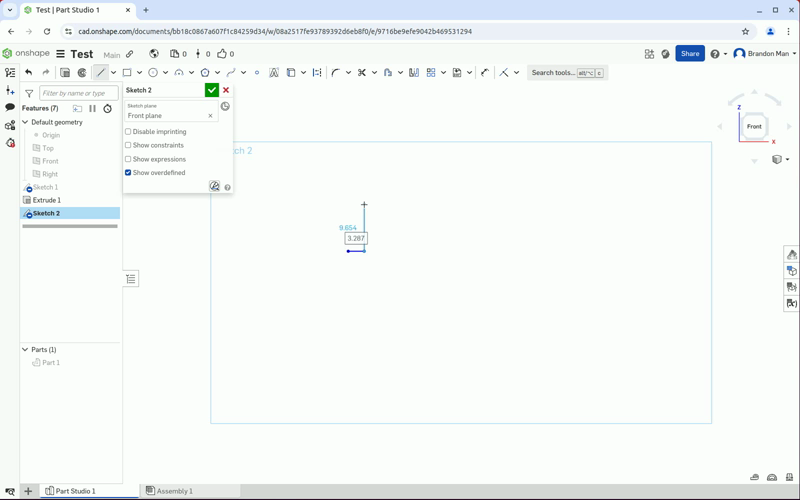
click(364, 204)
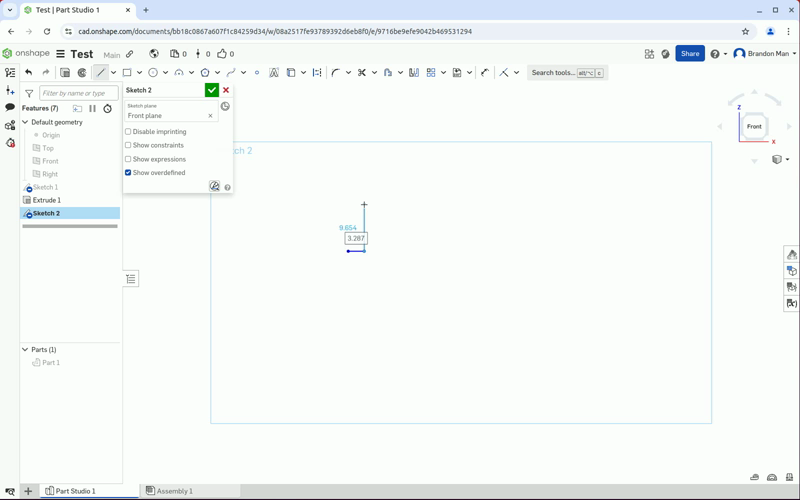
key_up(shift)
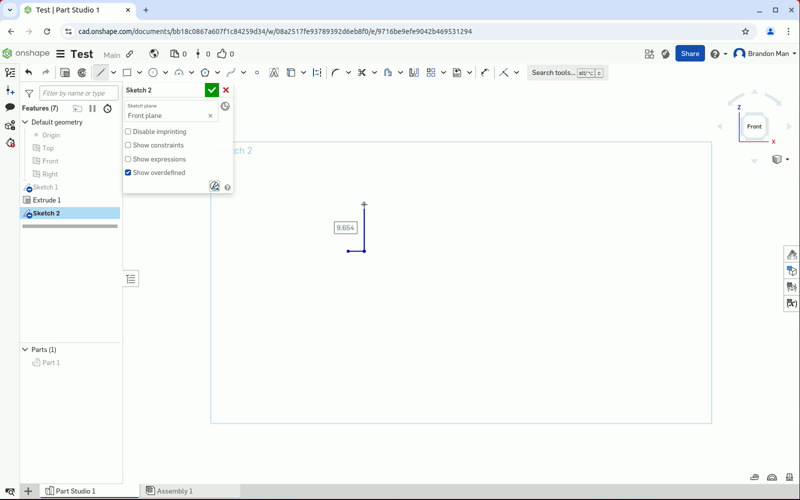
key_down(shift)
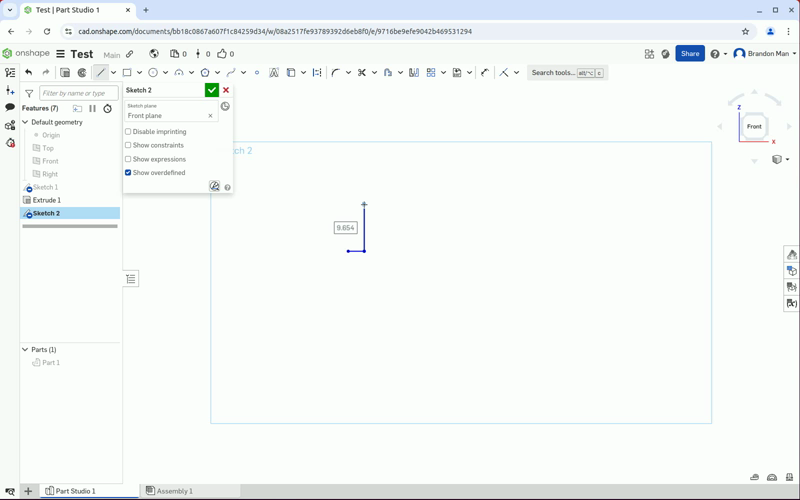
mouse_move(394, 204)
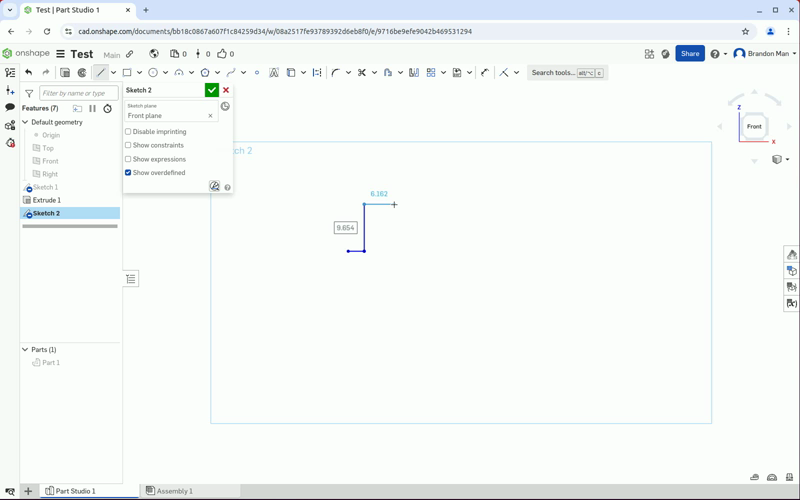
mouse_move(387, 204)
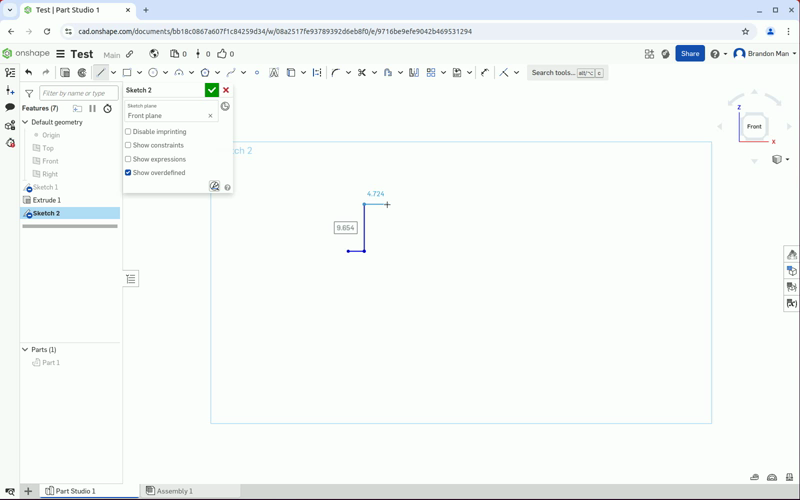
click(387, 204)
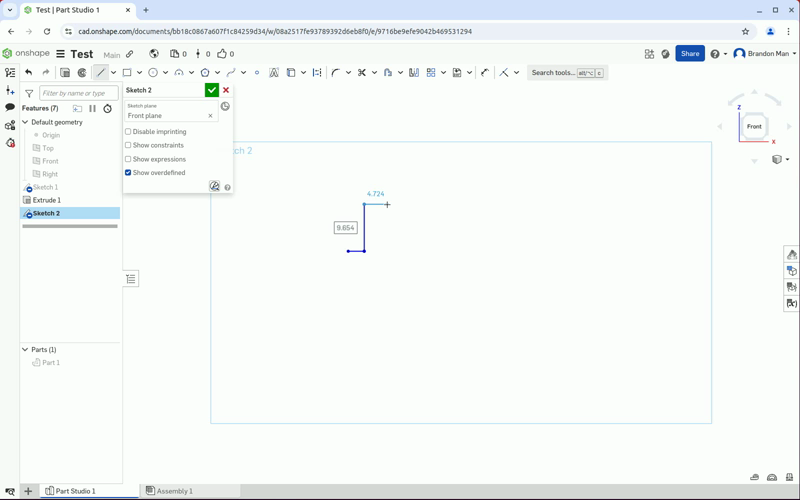
key_up(shift)
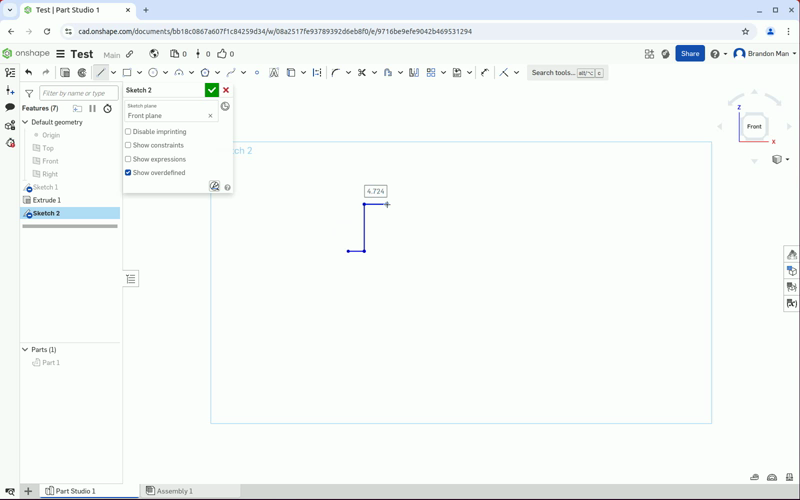
key_down(shift)
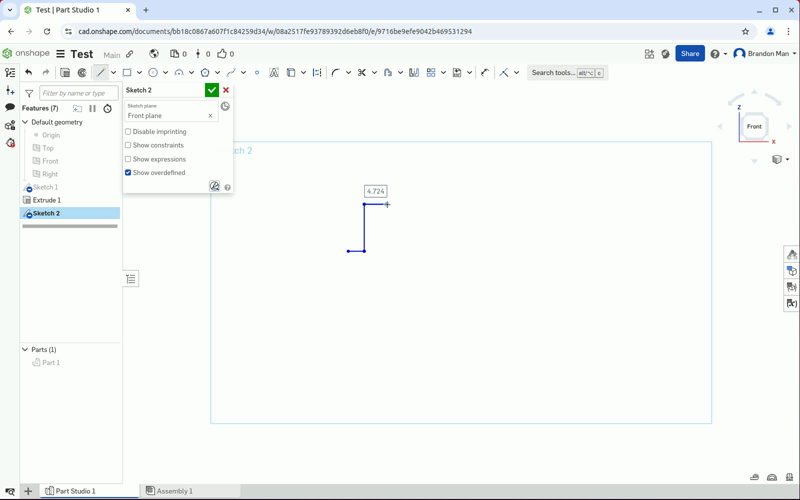
mouse_move(387, 282)
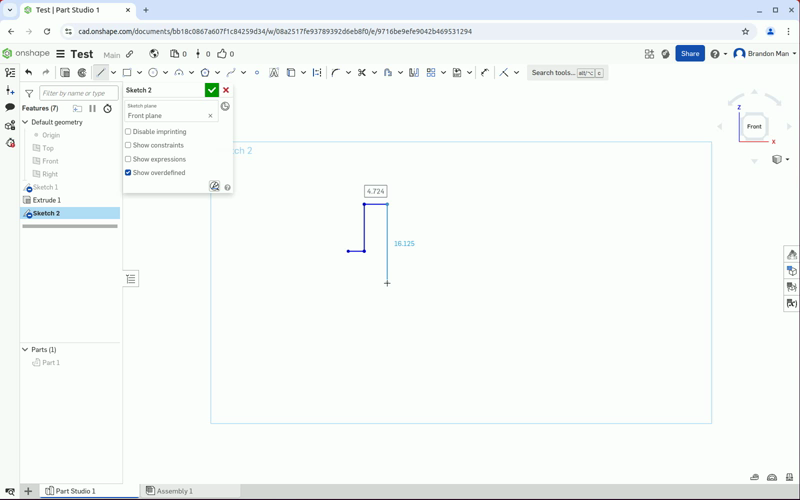
click(387, 282)
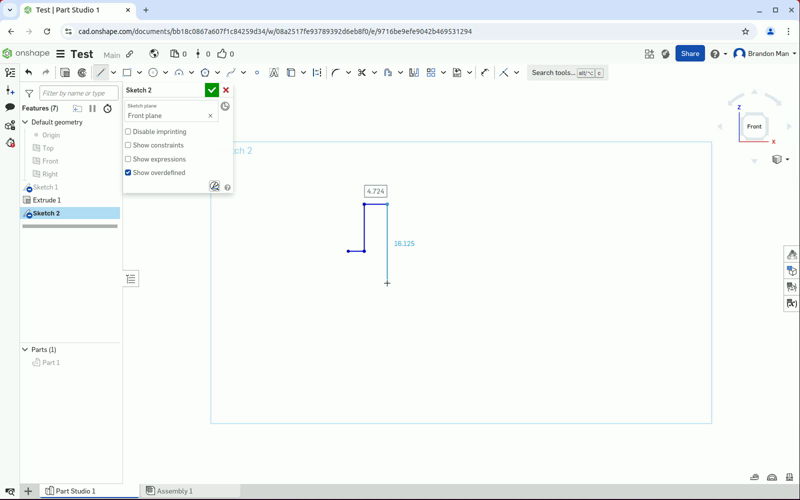
key_up(shift)
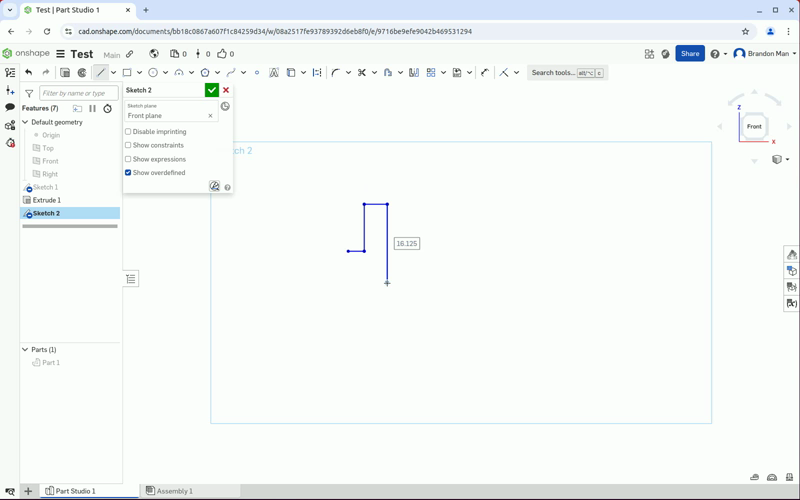
key_down(shift)
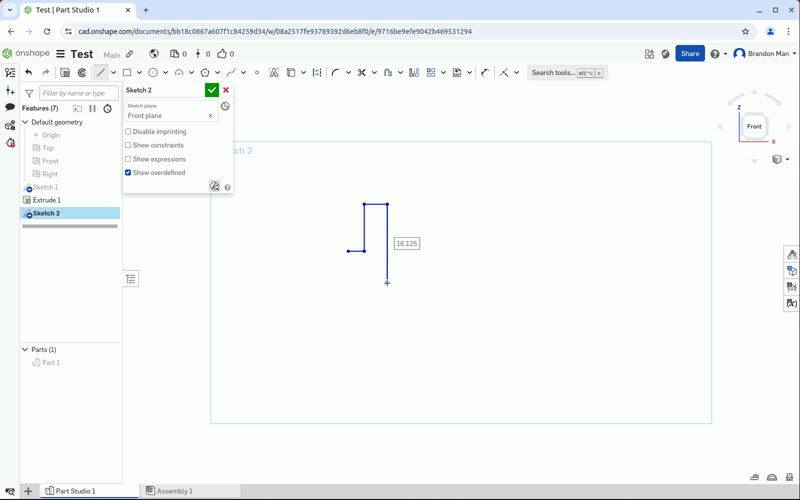
mouse_move(417, 282)
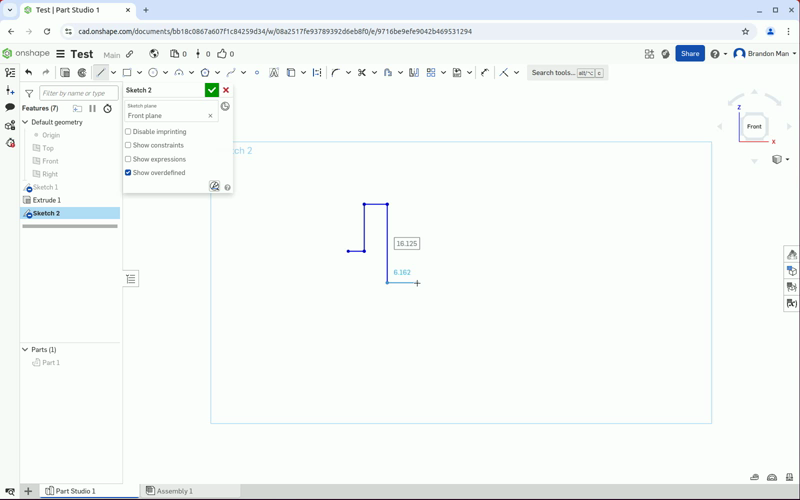
mouse_move(402, 282)
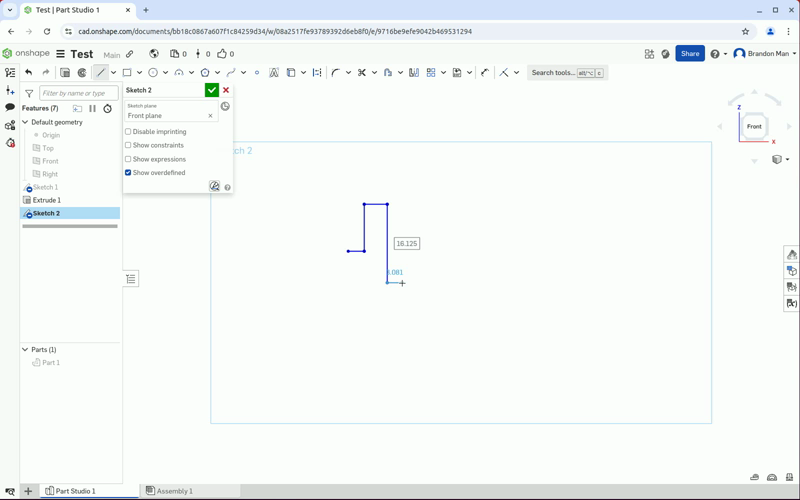
click(402, 282)
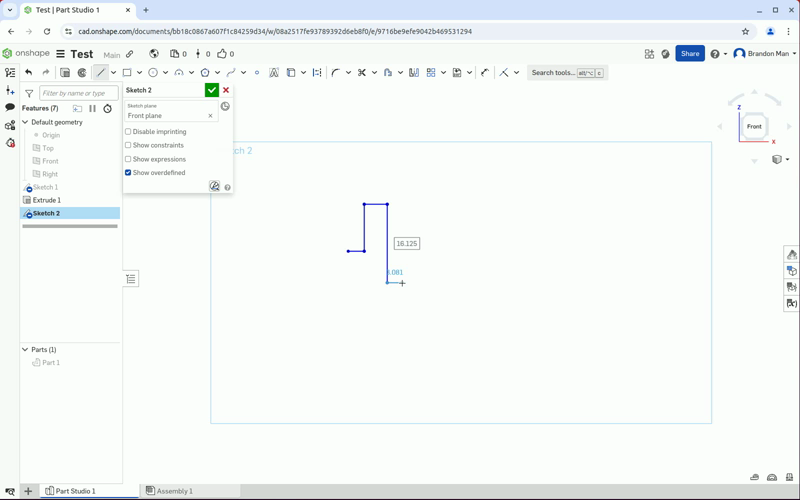
key_up(shift)
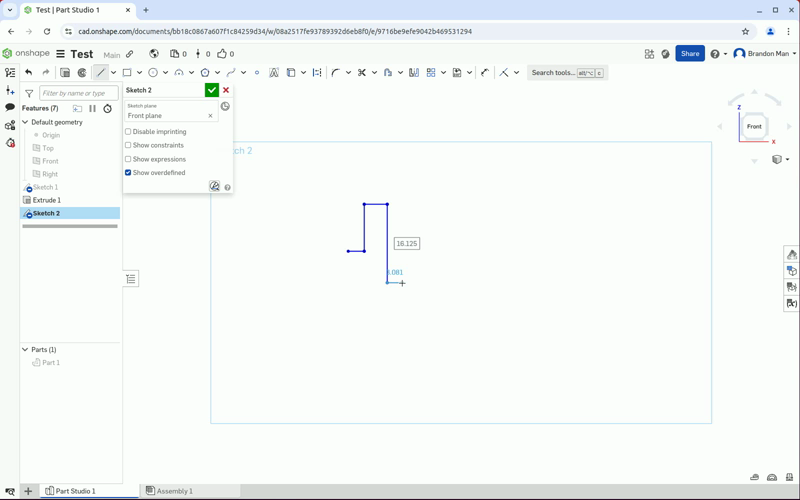
key_down(shift)
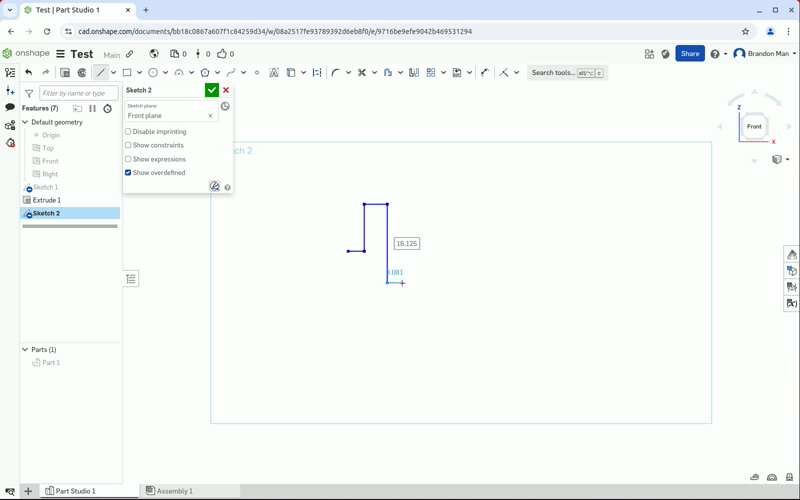
mouse_move(402, 188)
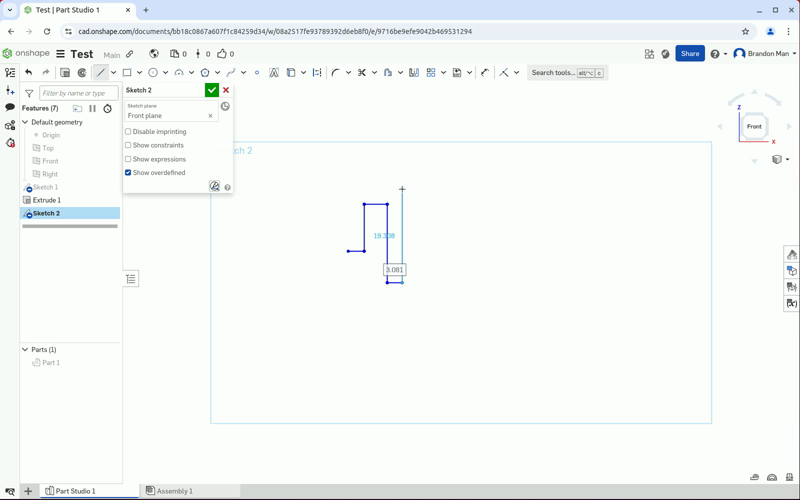
click(402, 188)
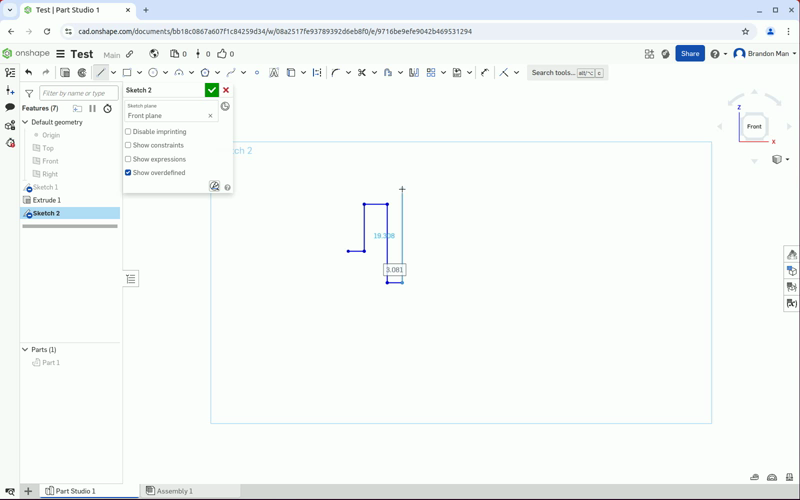
key_up(shift)
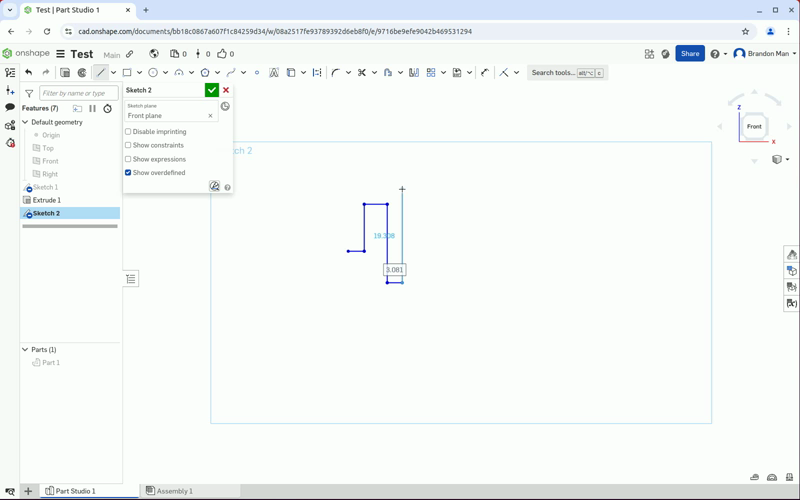
key_down(shift)
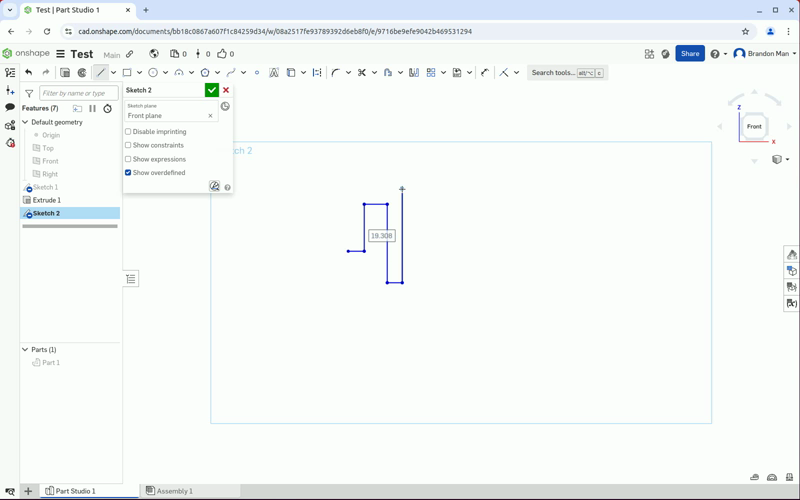
mouse_move(432, 188)
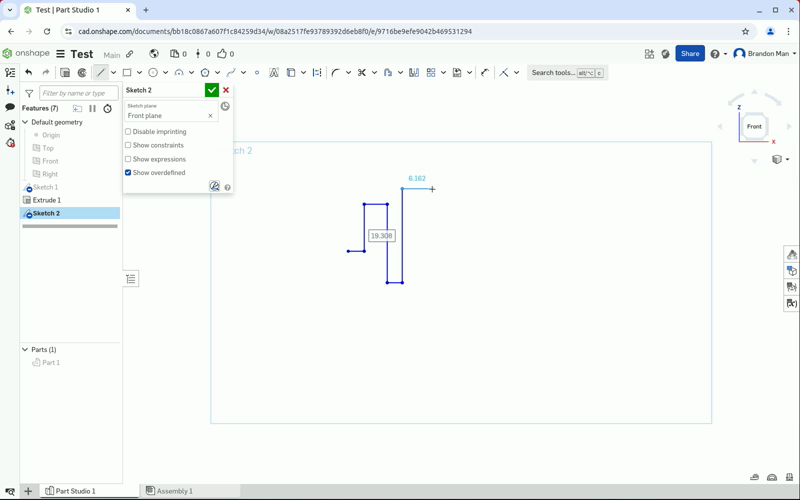
mouse_move(387, 188)
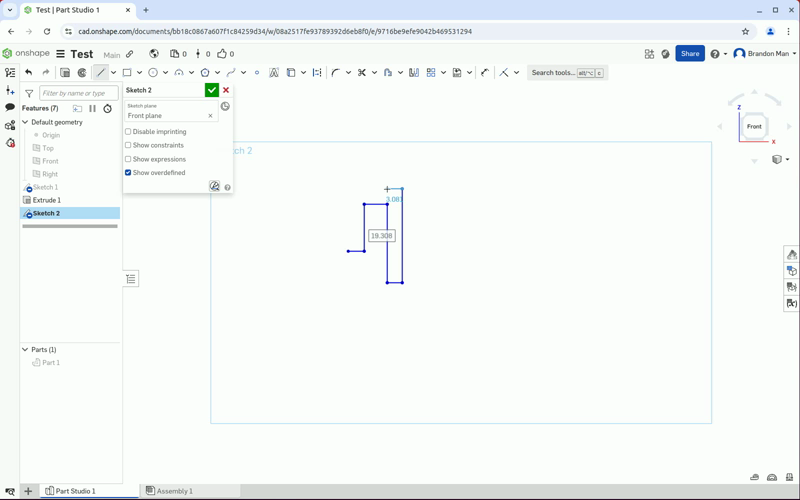
click(387, 188)
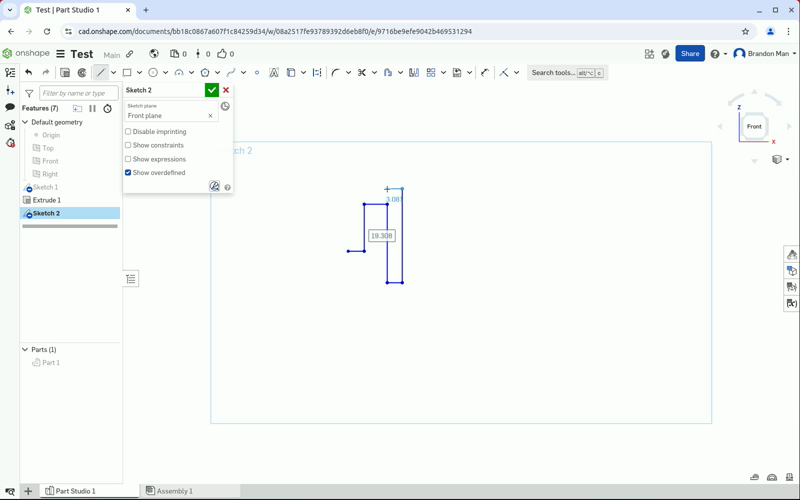
key_up(shift)
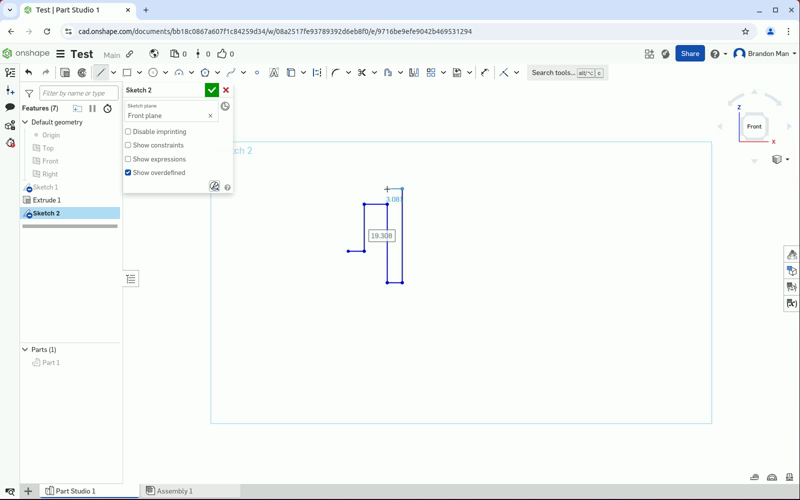
key_down(shift)
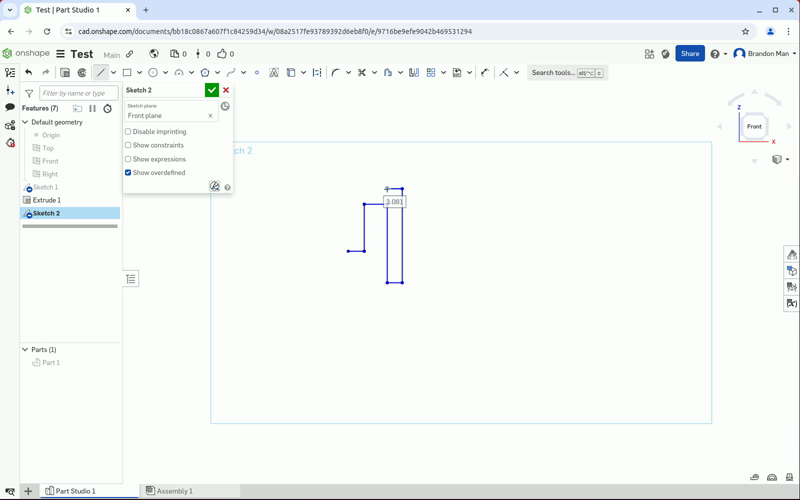
mouse_move(417, 188)
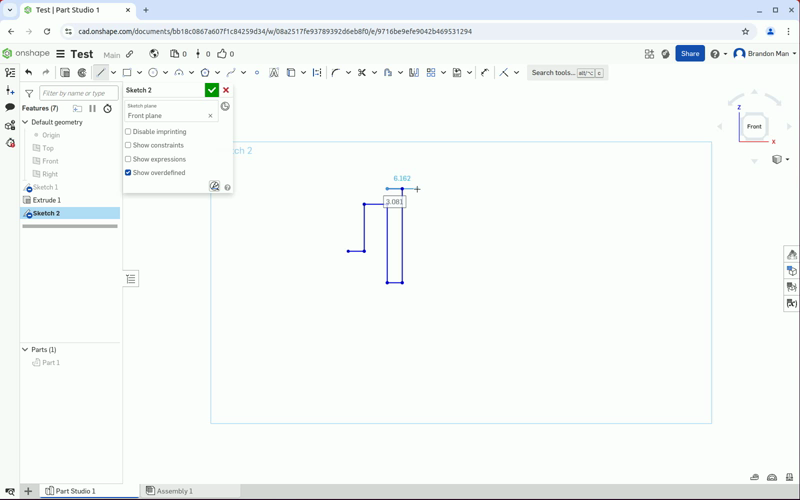
mouse_move(348, 188)
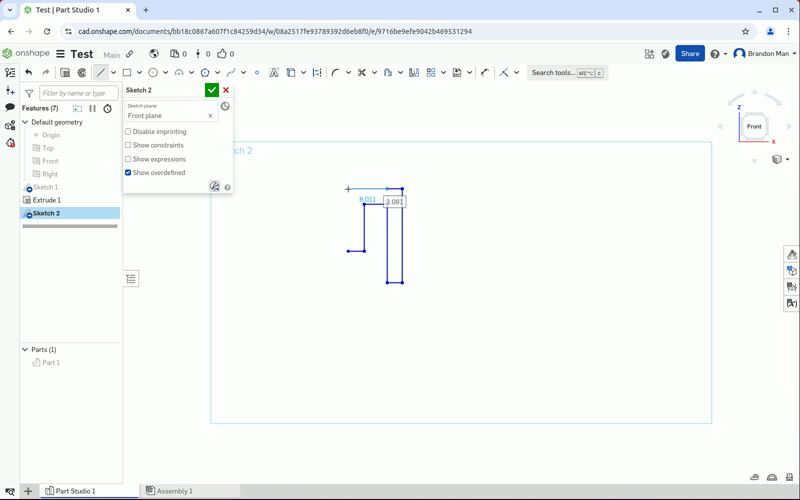
click(348, 188)
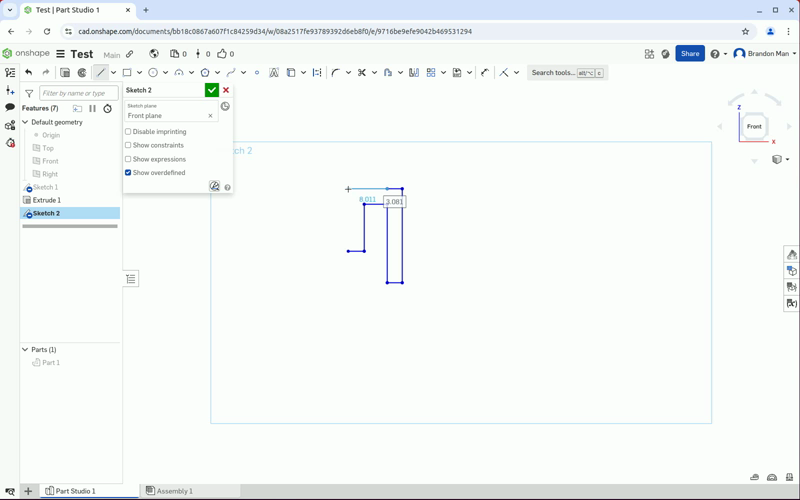
key_up(shift)
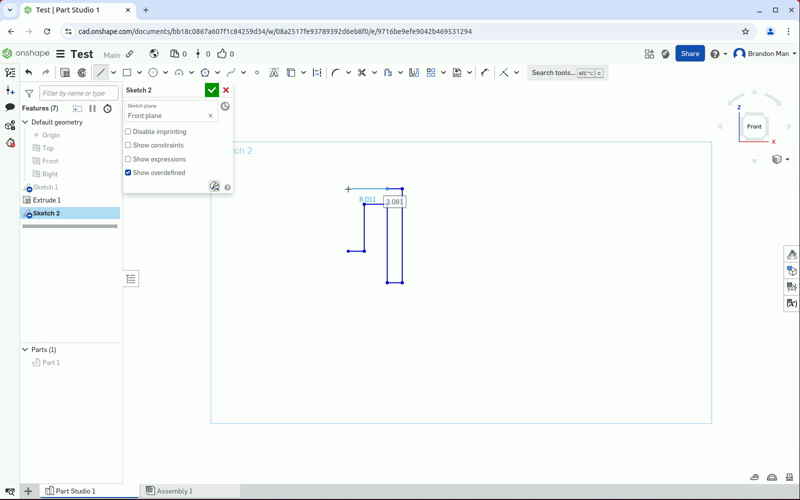
key_down(shift)
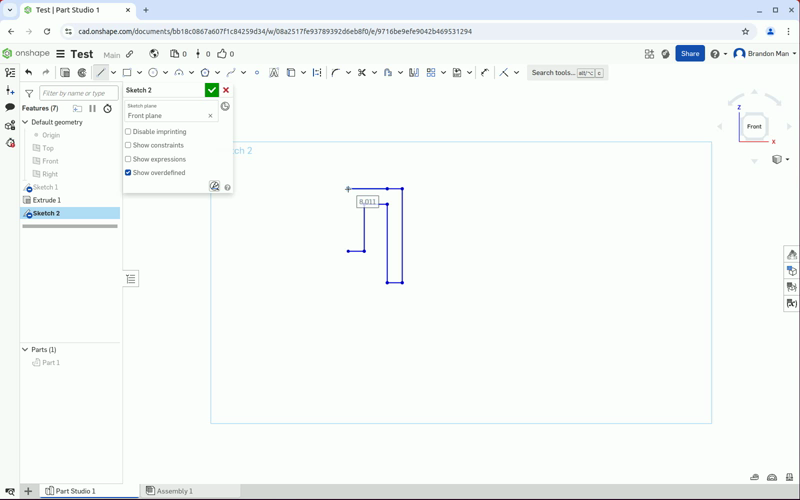
mouse_move(348, 251)
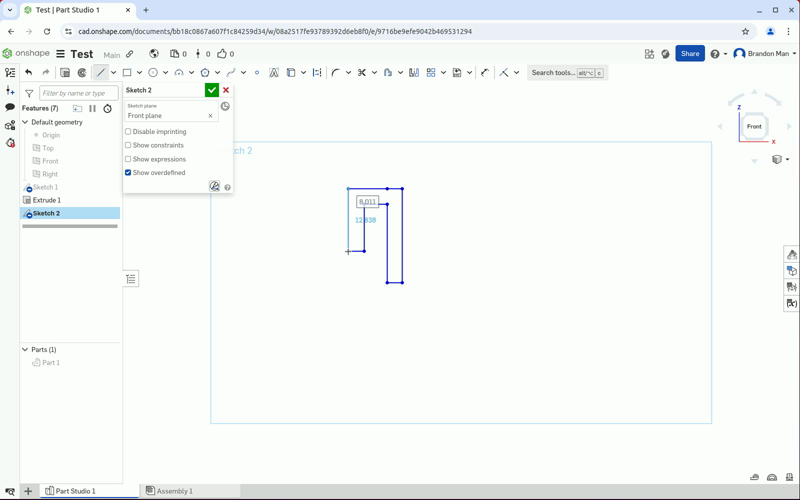
key_up(shift)
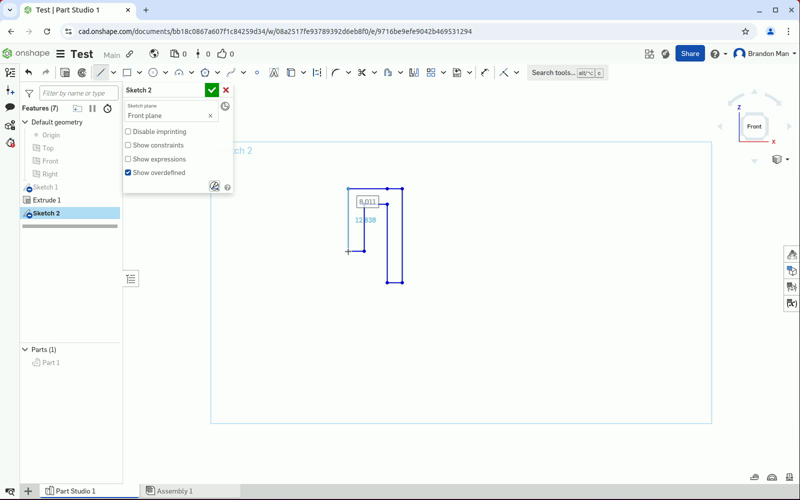
click(348, 251)
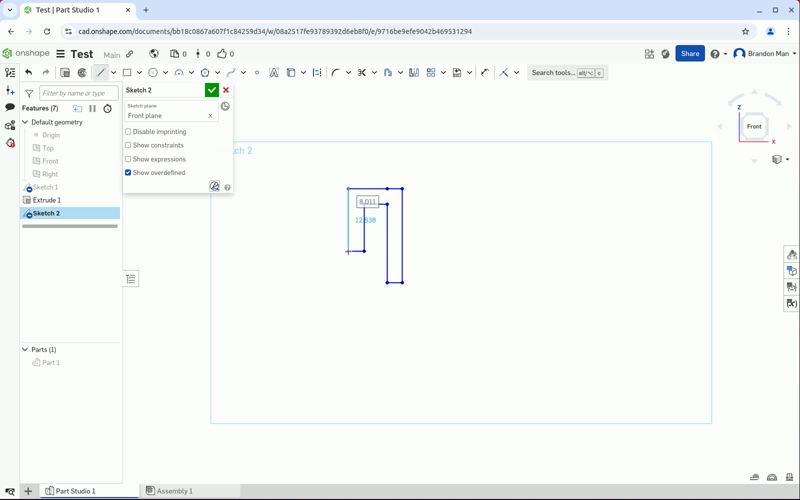
key(esc)
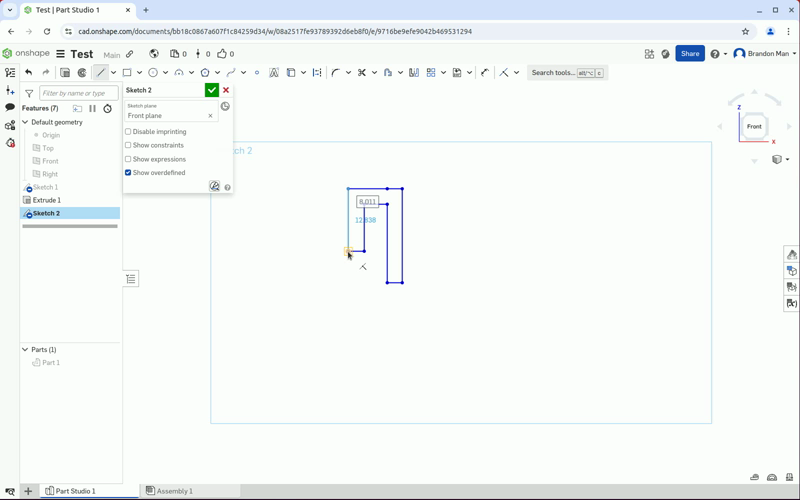
mouse_move(391, 220)
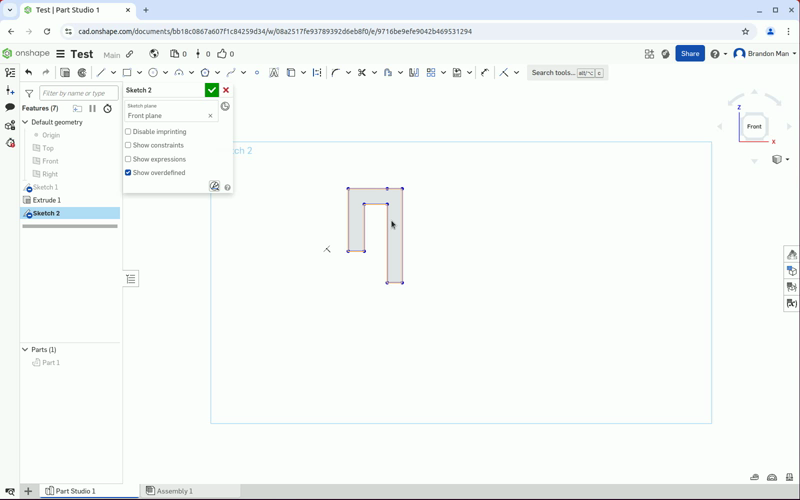
click(391, 220)
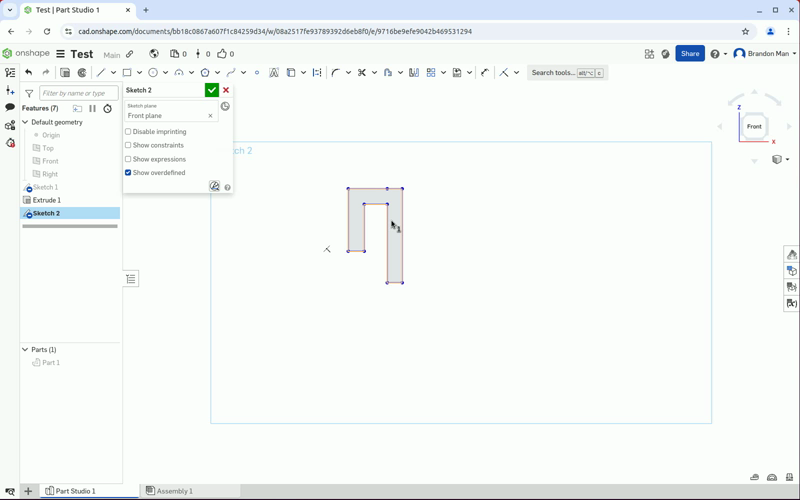
mouse_move(73, 352)
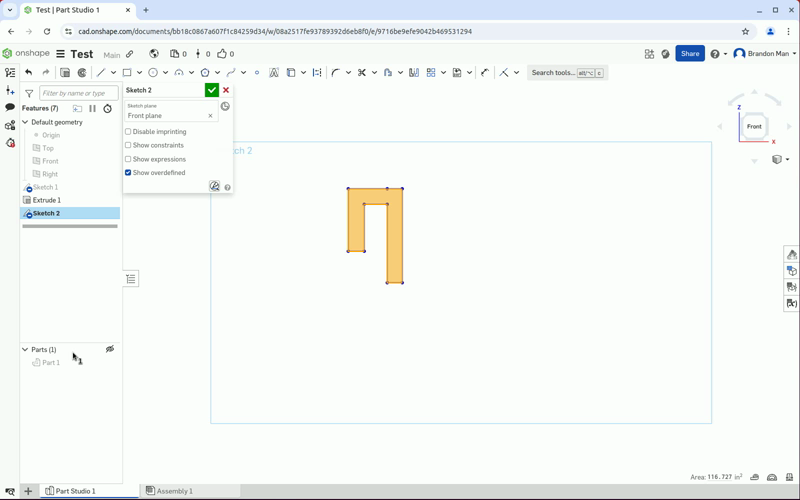
key(shift+y)
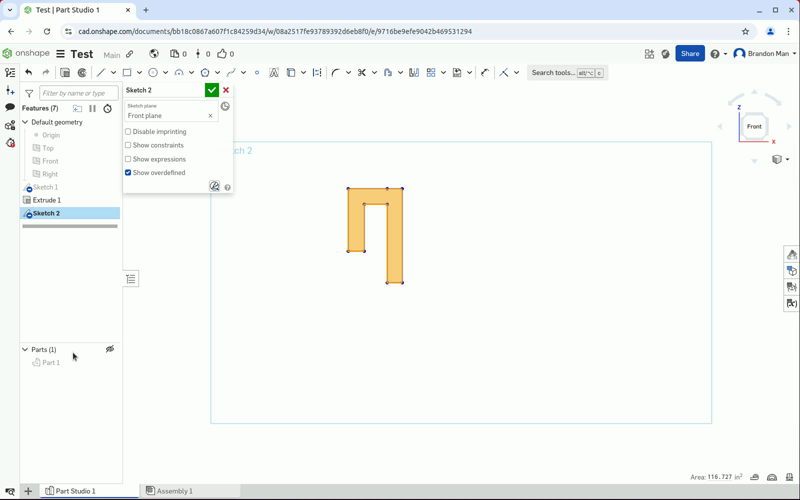
key(shift+e)
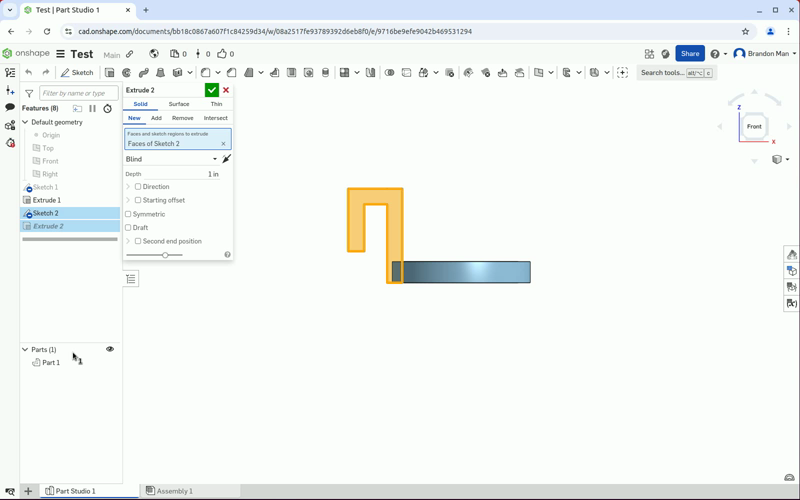
mouse_move(143, 106)
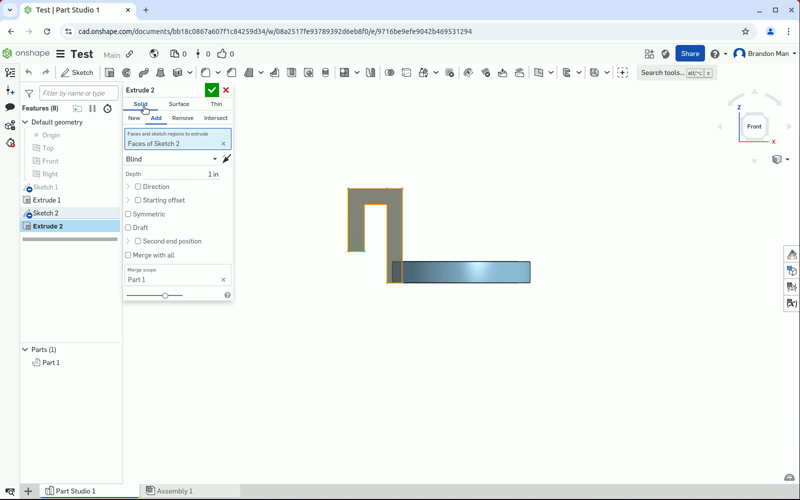
click(143, 106)
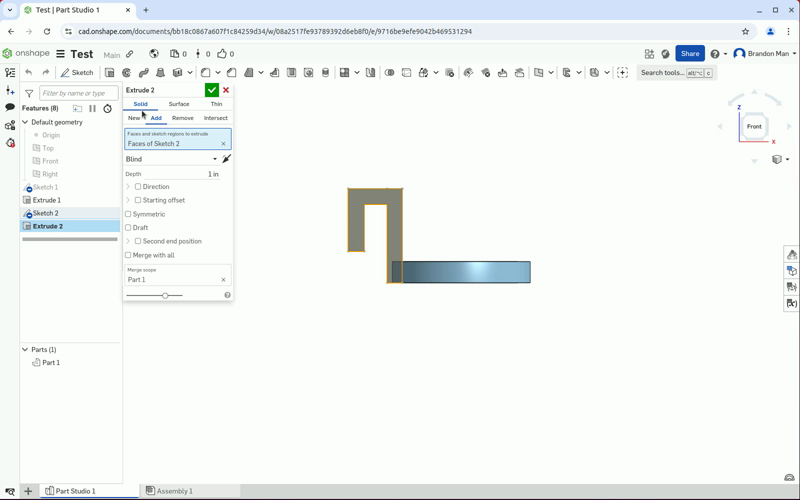
mouse_move(137, 120)
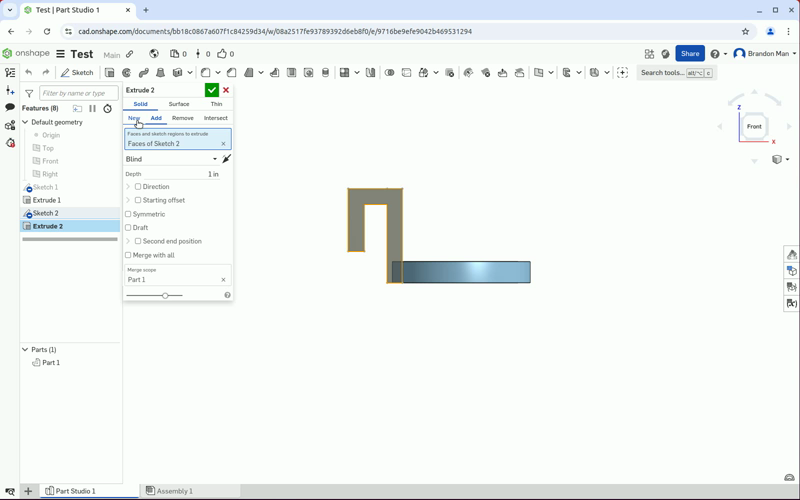
click(137, 120)
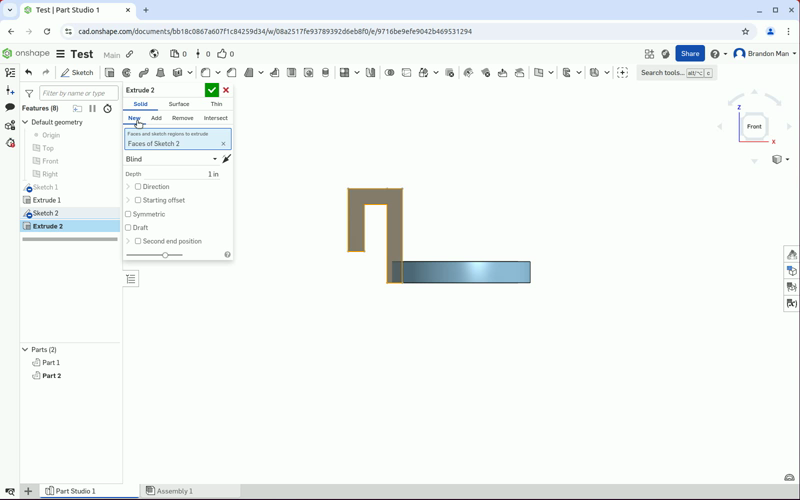
key(tab, 4)
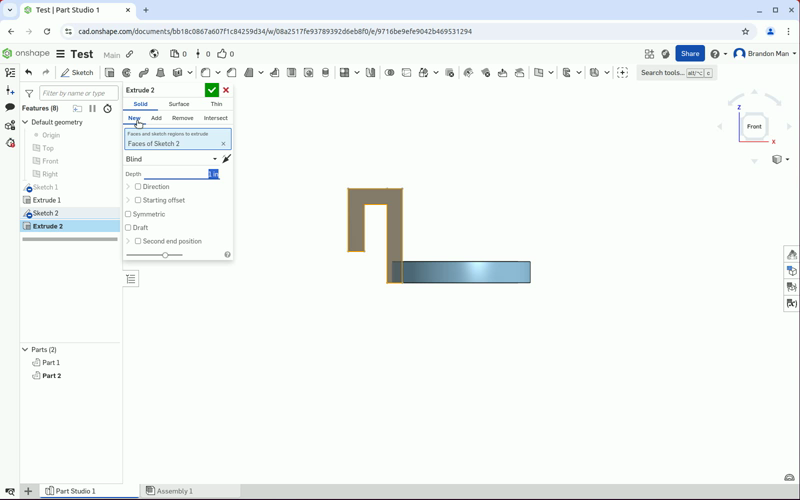
text(4.333)
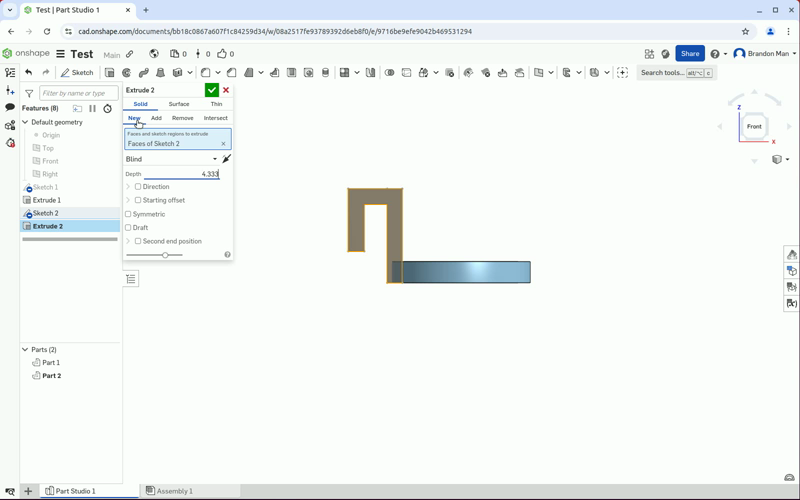
key(enter)
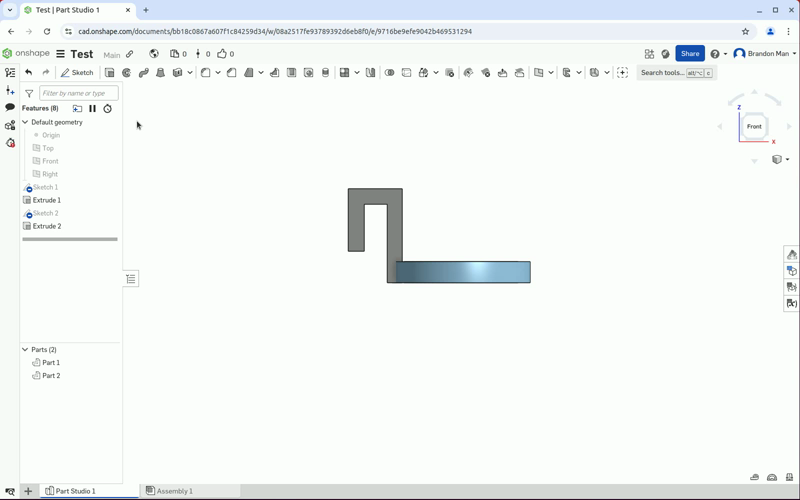
key(shift+h)
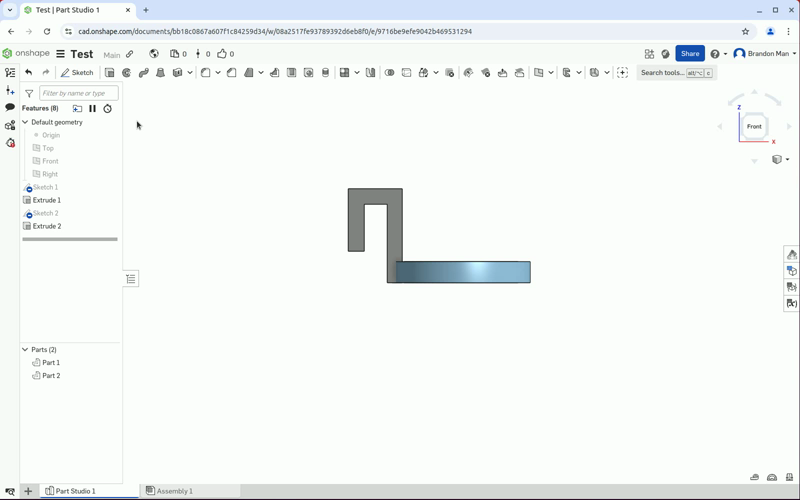
key(shift+h)
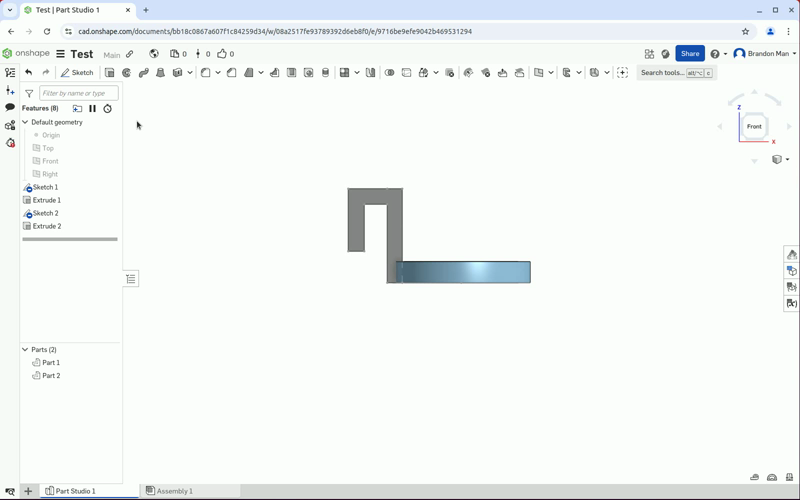
key(shift+7)
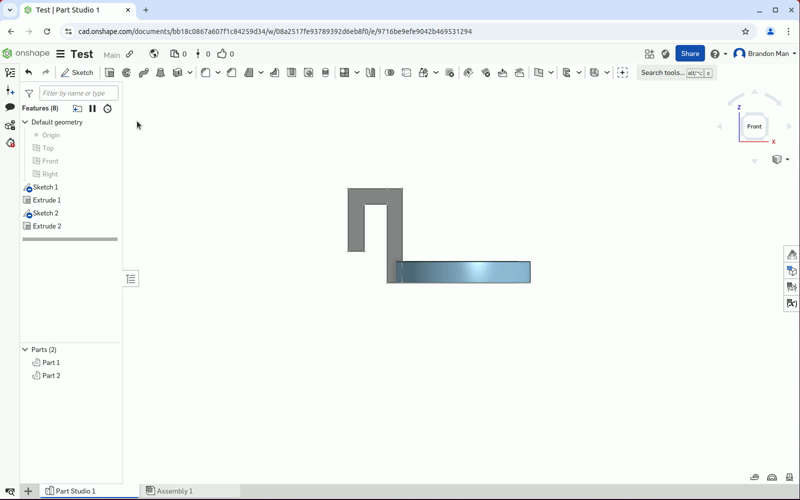
key(left, 2)
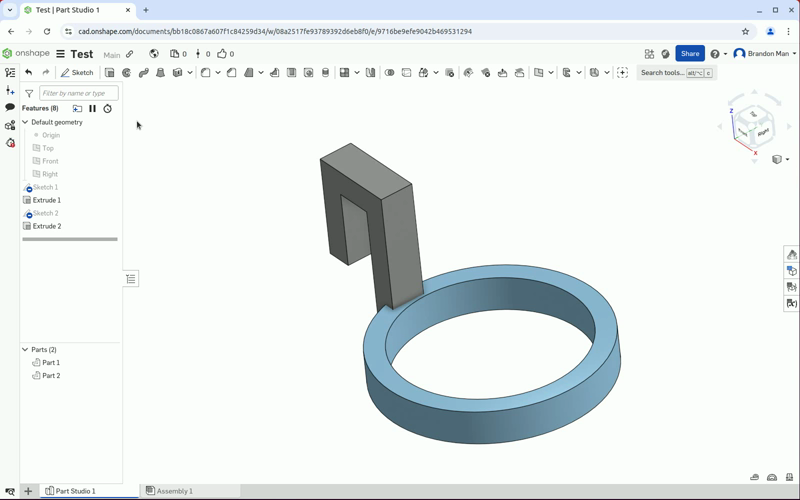
key(down, 2)
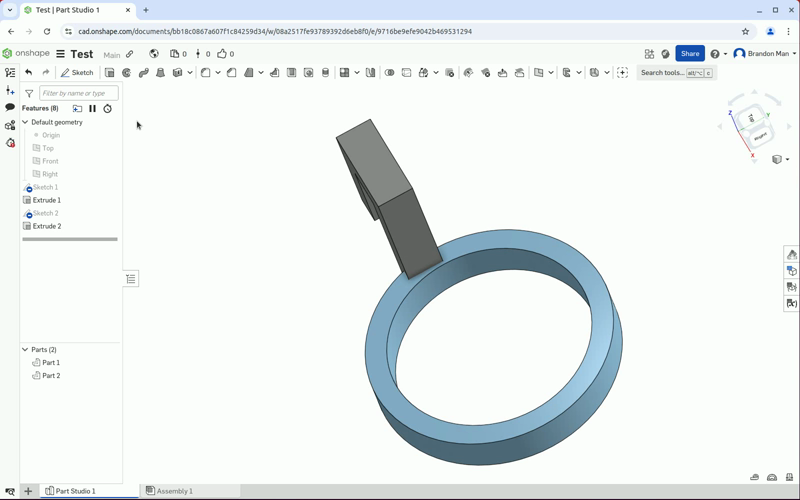
key(up, 2)
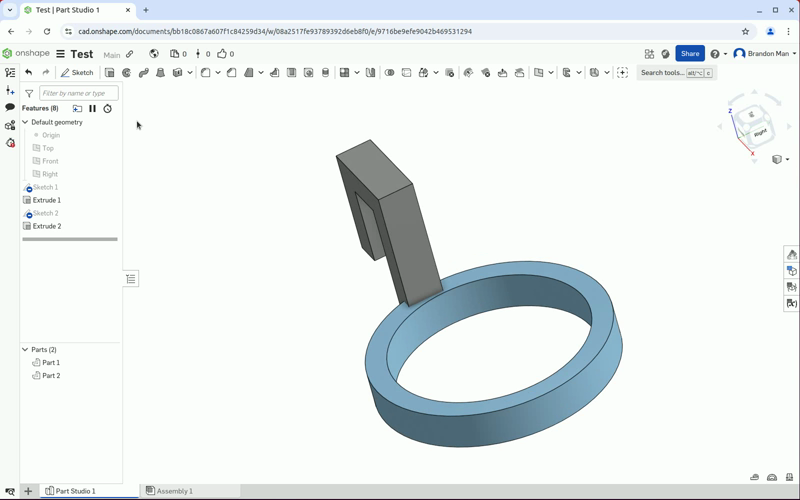
key(right, 2)
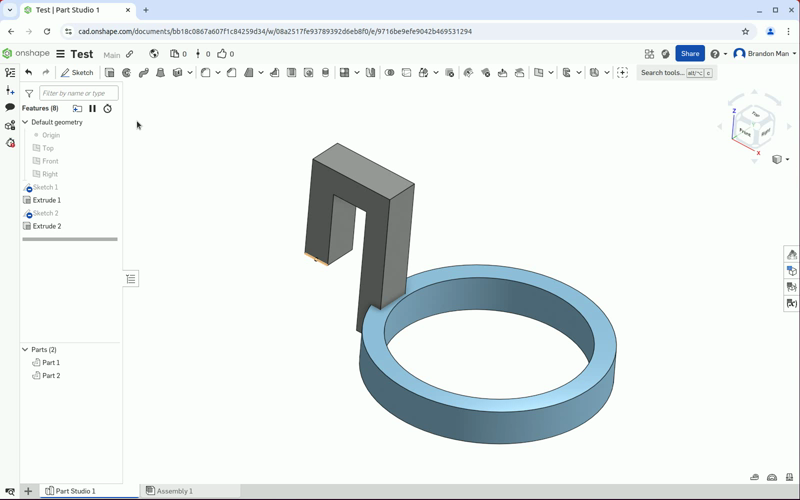
mouse_move(73, 189)
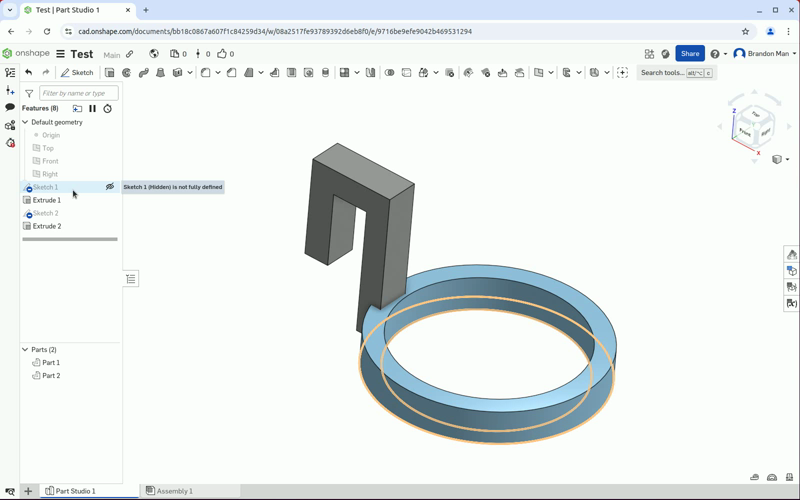
click(73, 189)